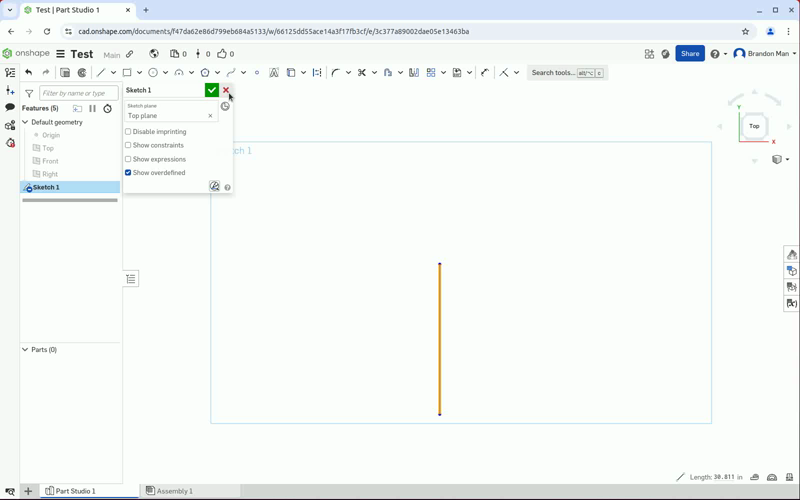
key(shift+h)
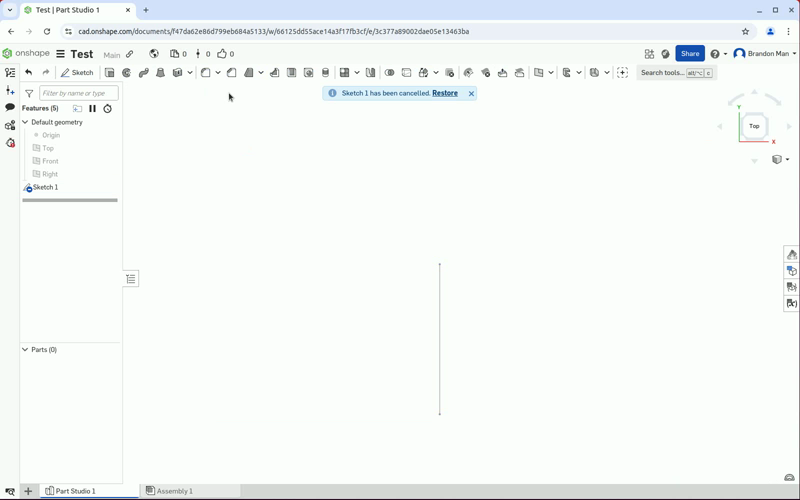
key(shift+s)
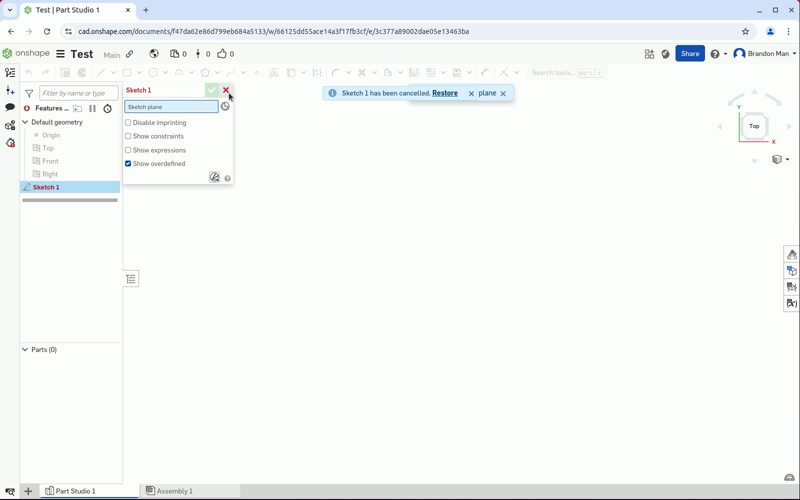
mouse_move(73, 150)
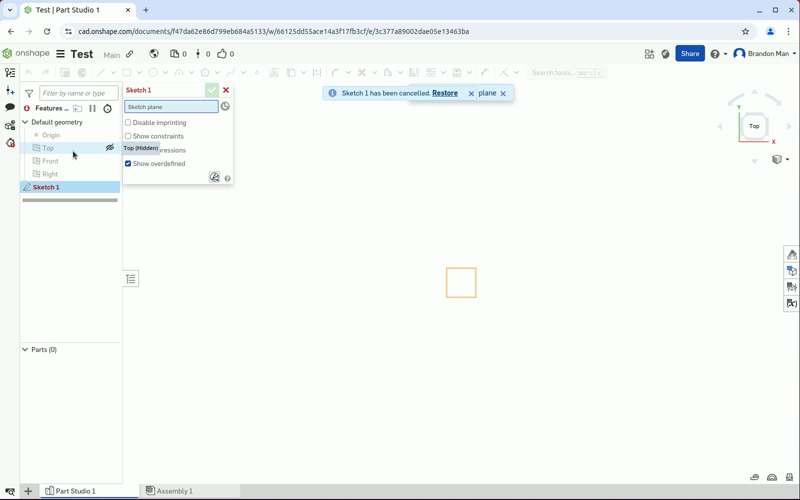
click(73, 150)
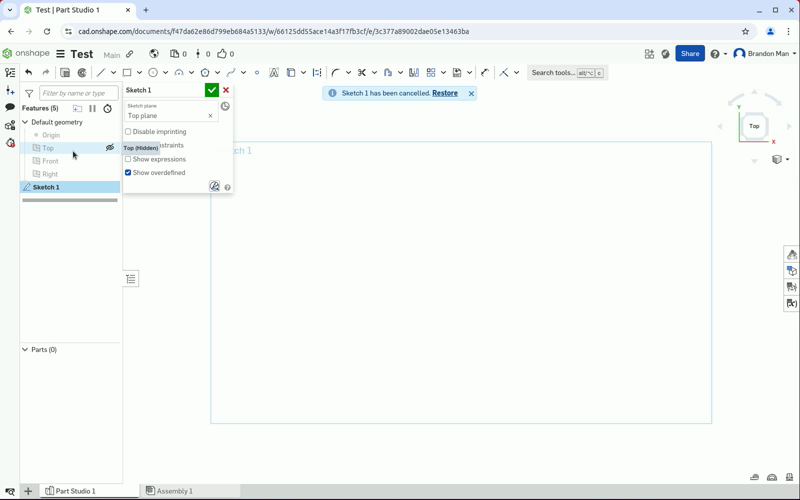
mouse_move(73, 352)
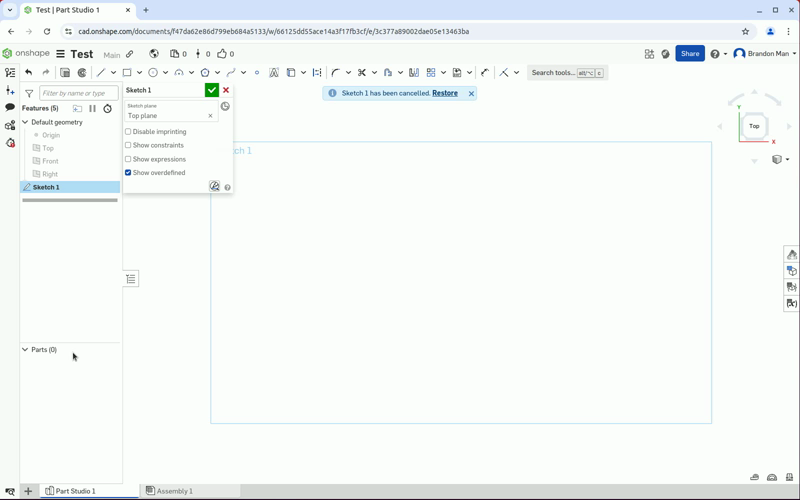
key(y)
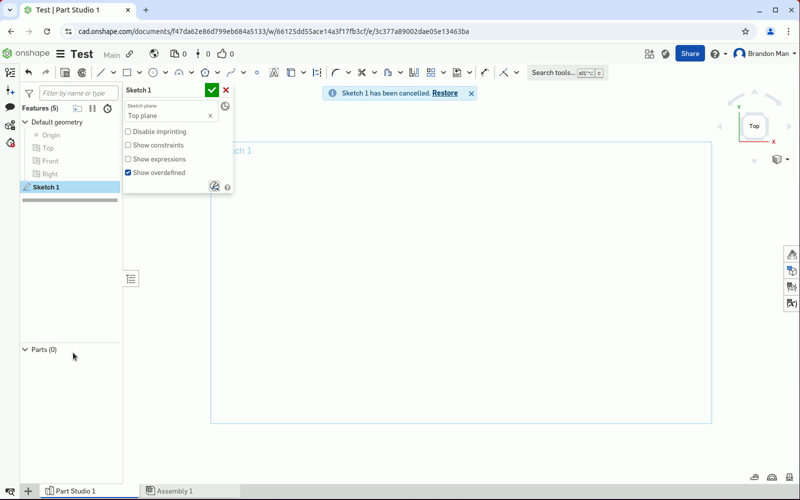
key(a)
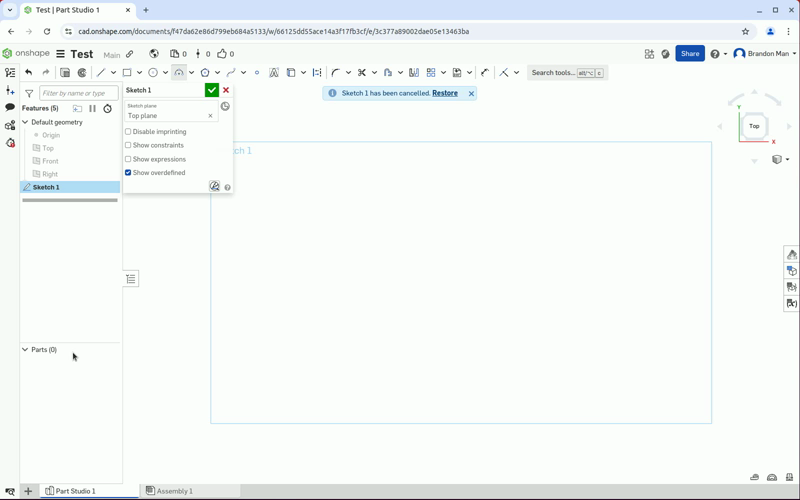
key_down(shift)
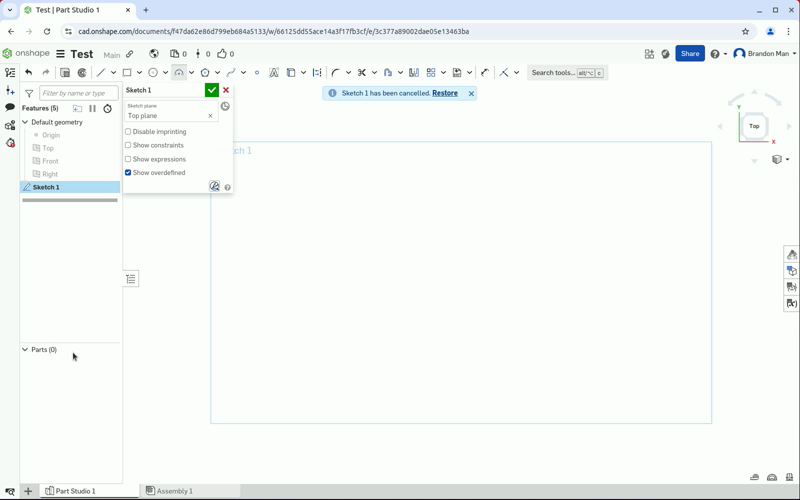
mouse_move(401, 304)
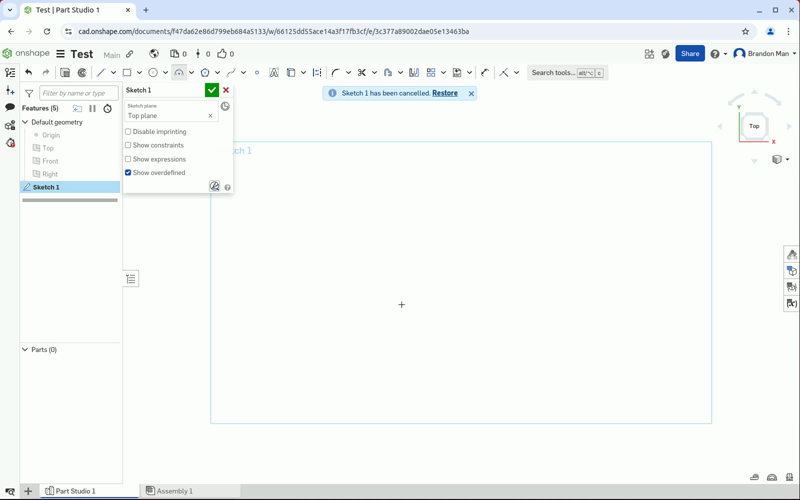
click(401, 304)
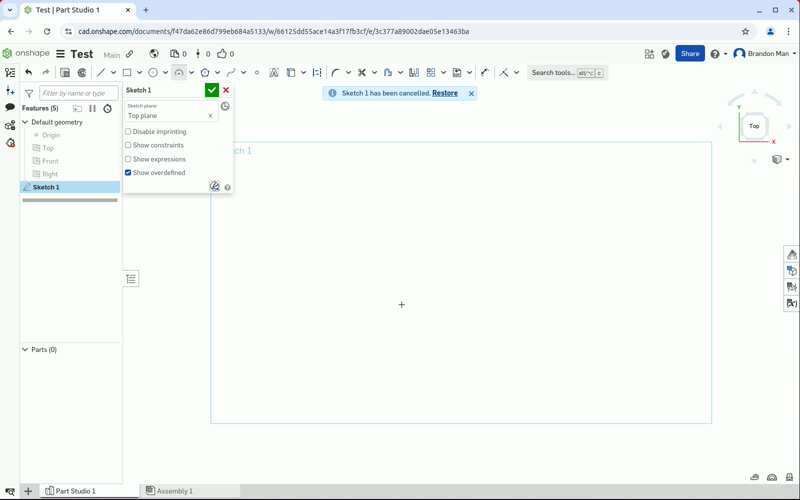
key_up(shift)
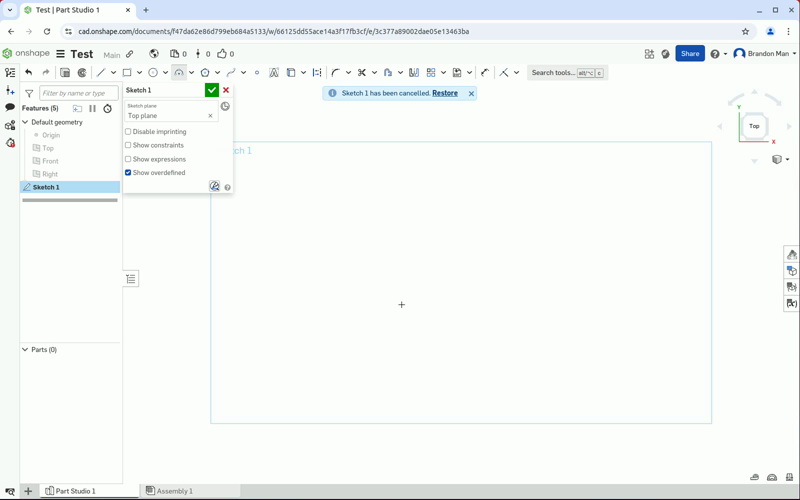
key_down(shift)
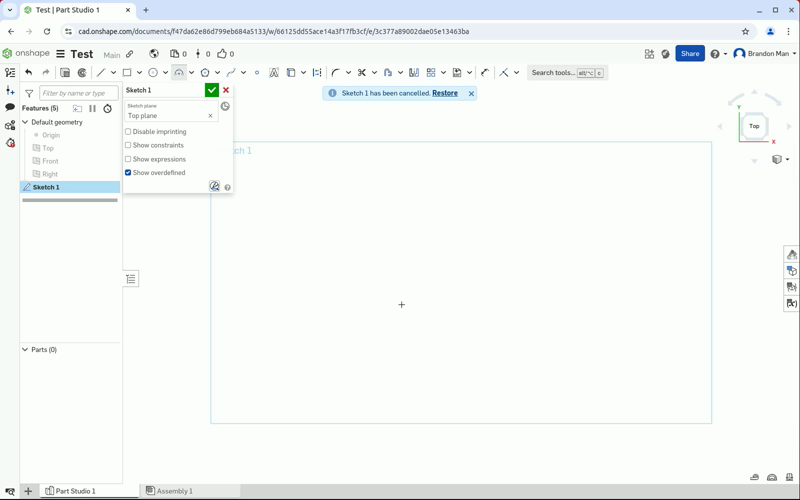
mouse_move(429, 314)
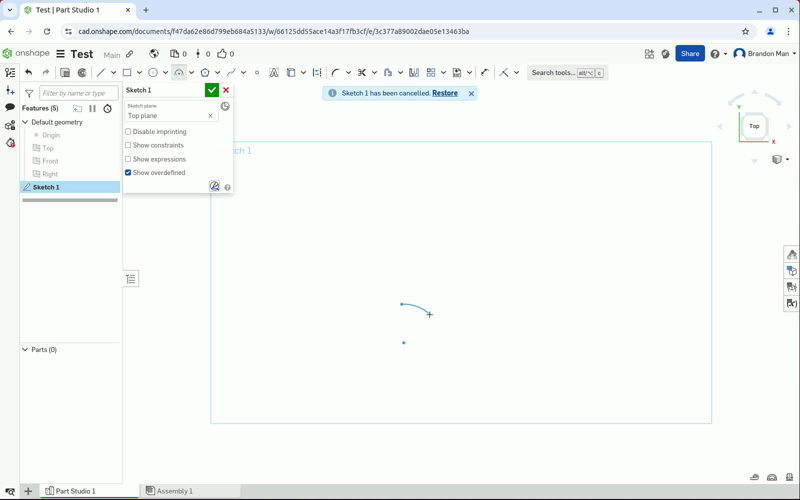
click(429, 314)
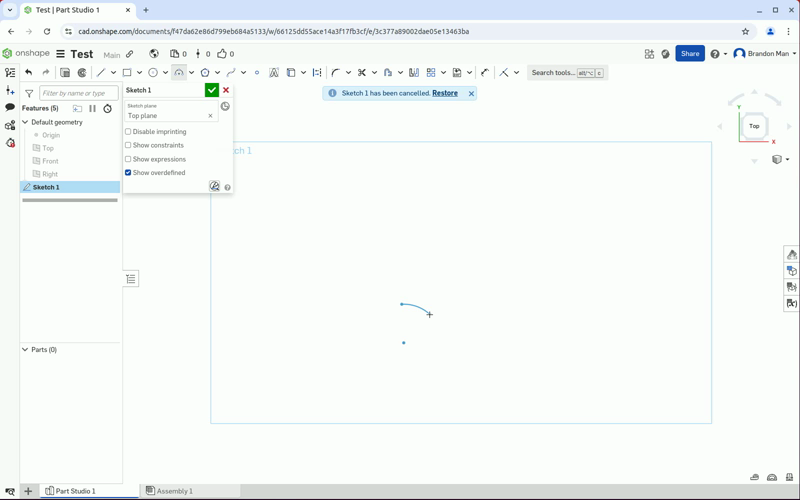
mouse_move(412, 318)
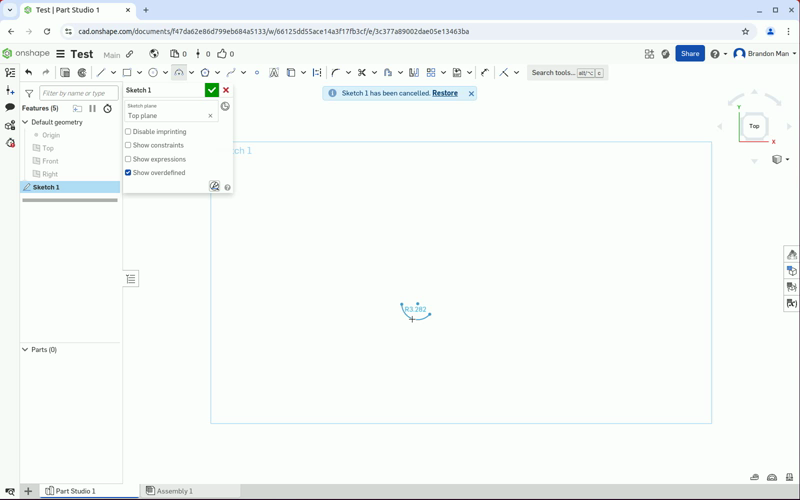
click(412, 318)
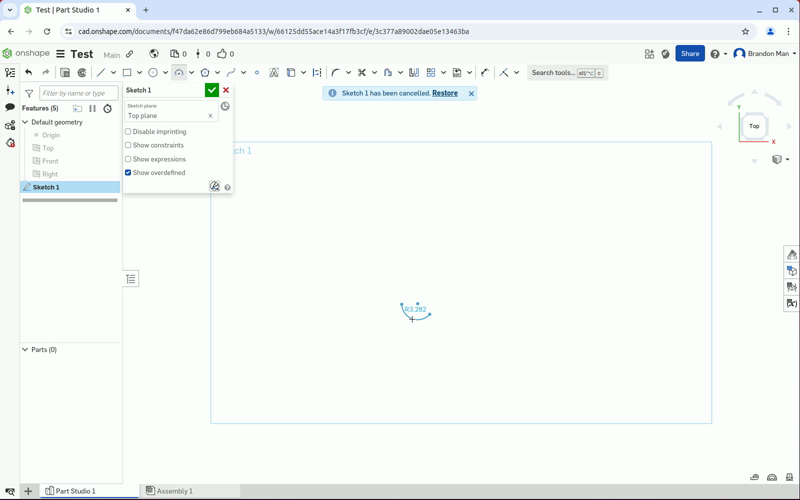
key_up(shift)
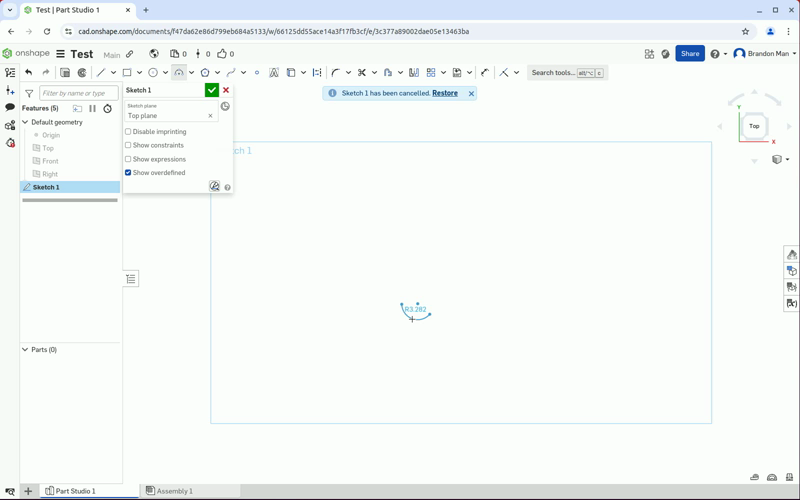
mouse_move(429, 314)
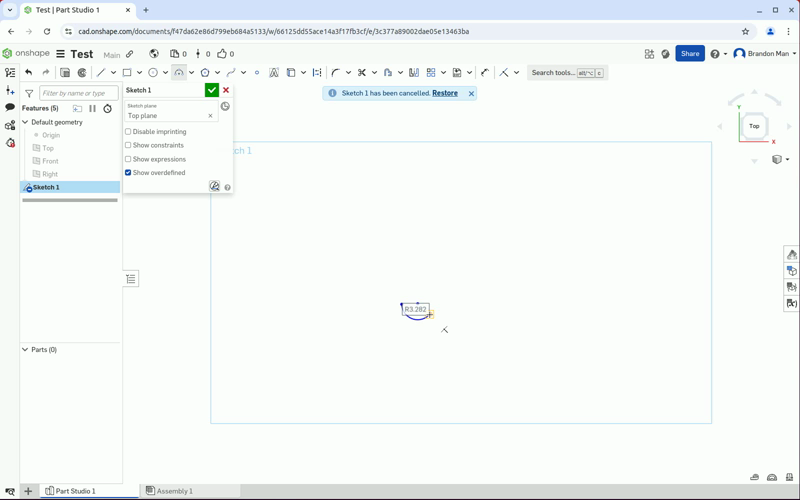
click(429, 314)
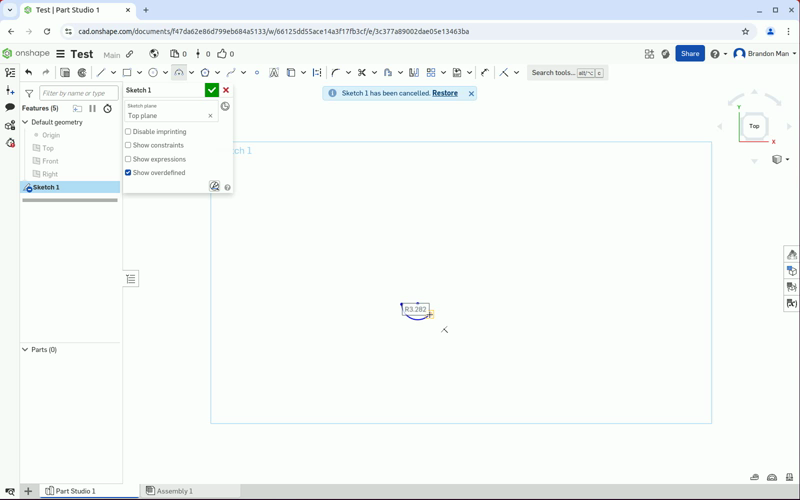
key_down(shift)
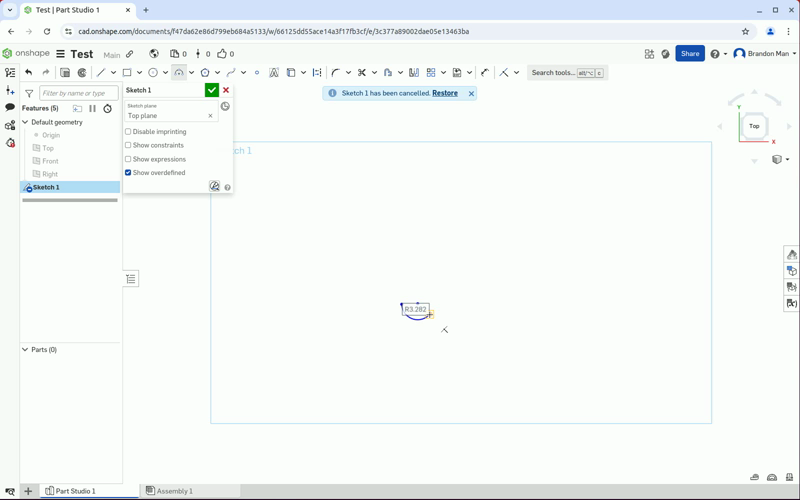
mouse_move(461, 297)
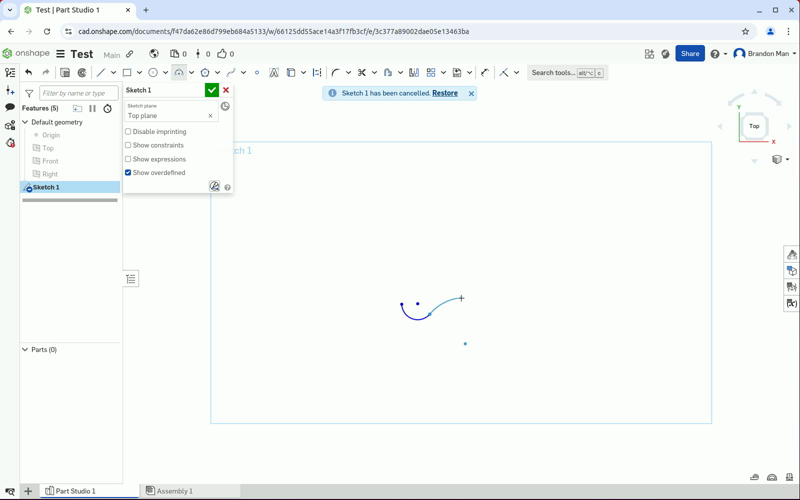
click(461, 297)
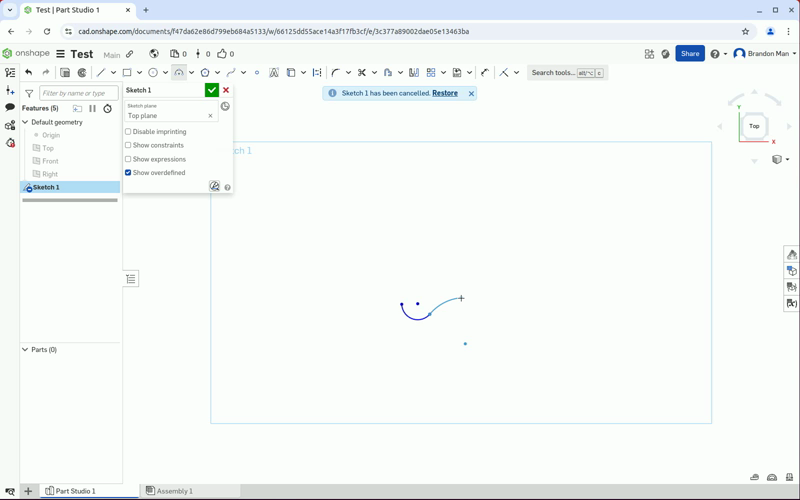
mouse_move(443, 302)
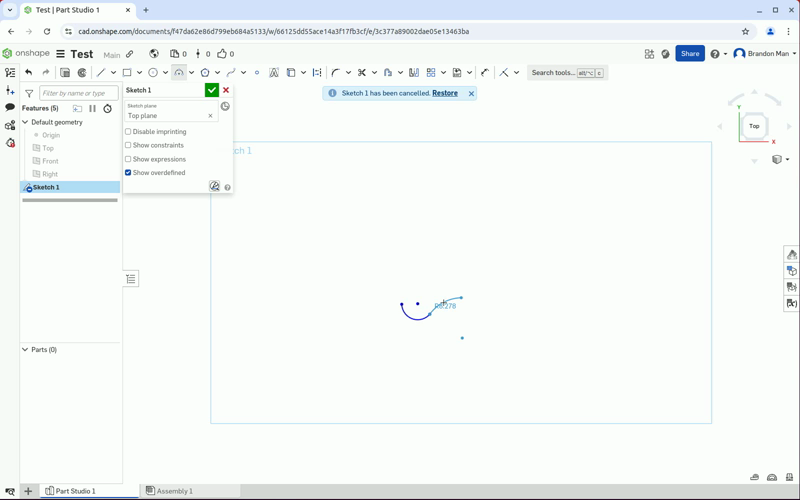
click(443, 302)
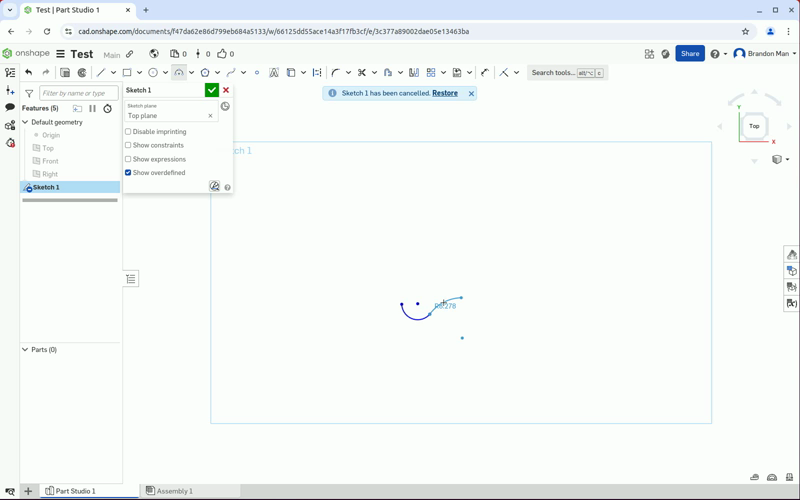
key_up(shift)
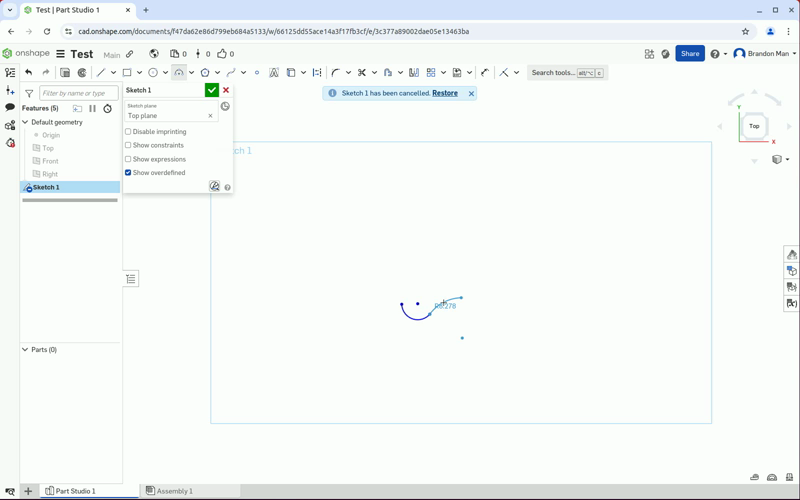
mouse_move(461, 297)
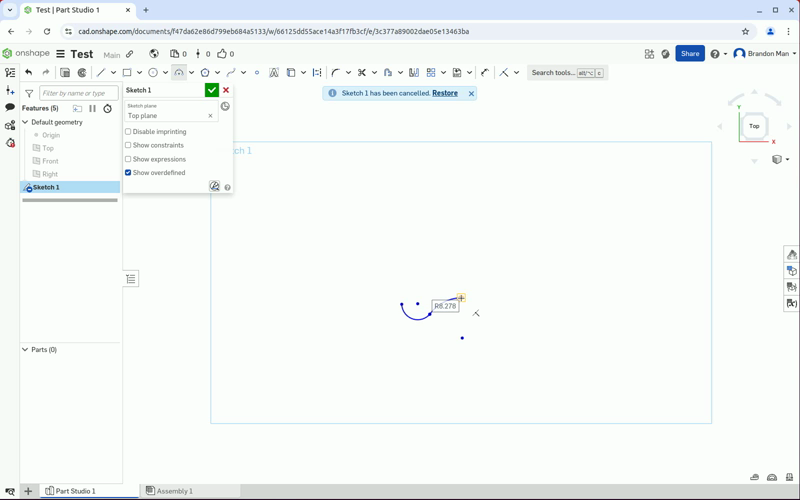
click(461, 297)
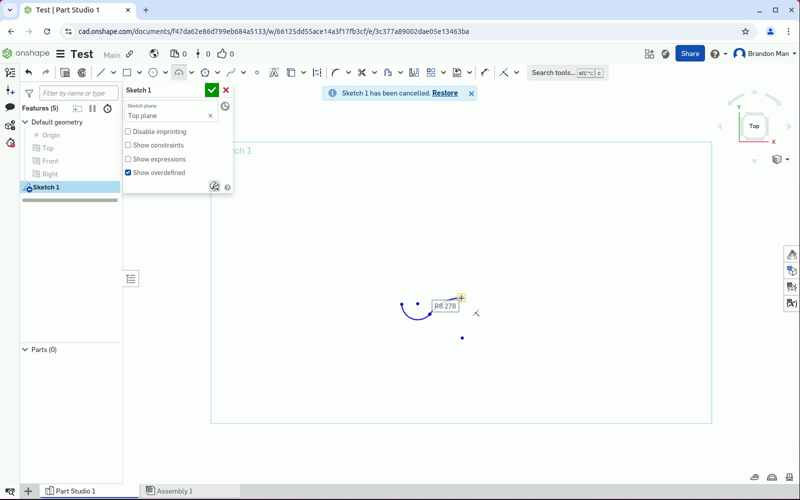
key_down(shift)
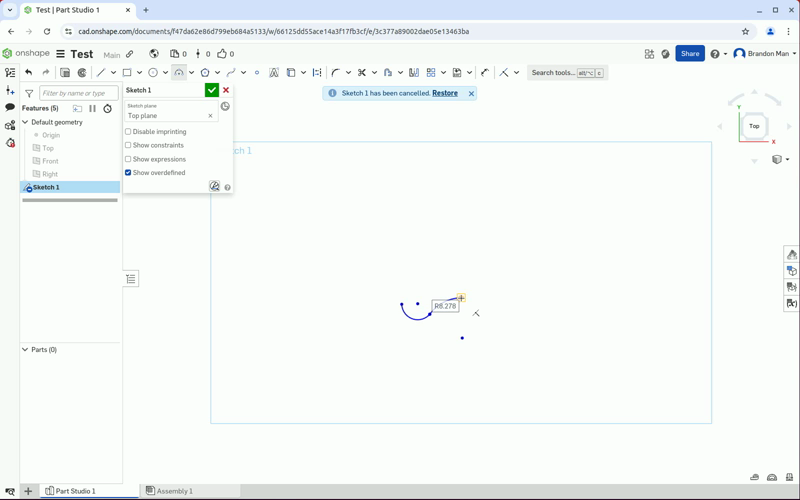
mouse_move(461, 267)
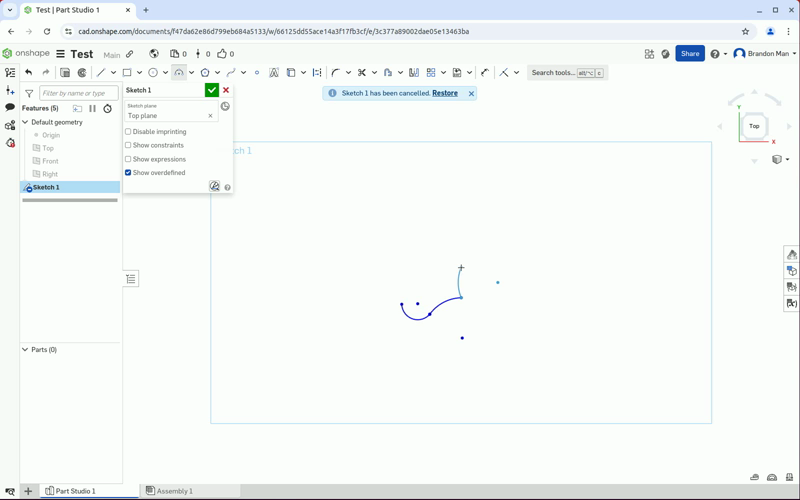
click(461, 267)
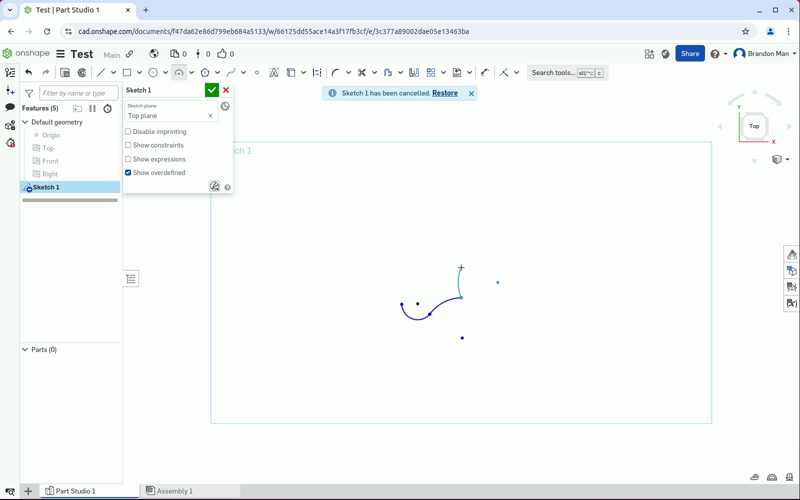
mouse_move(476, 282)
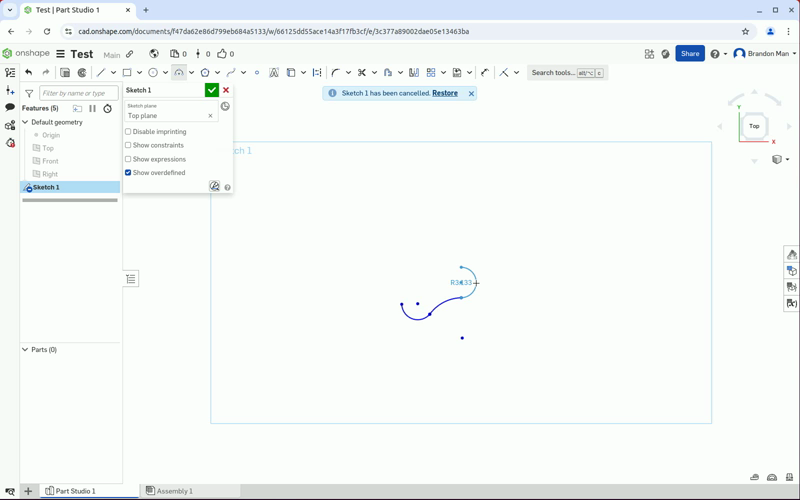
click(476, 282)
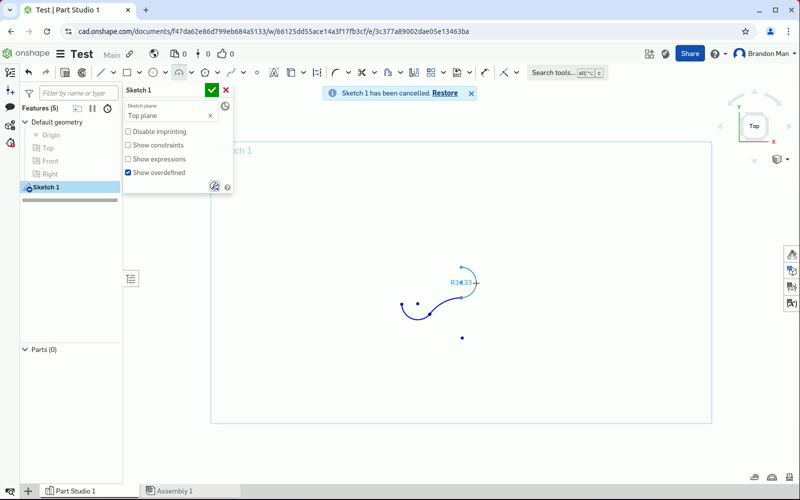
key_up(shift)
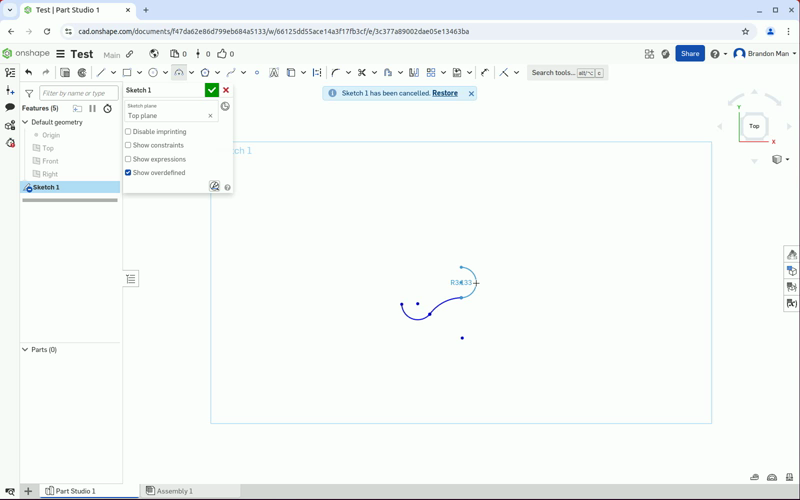
mouse_move(461, 267)
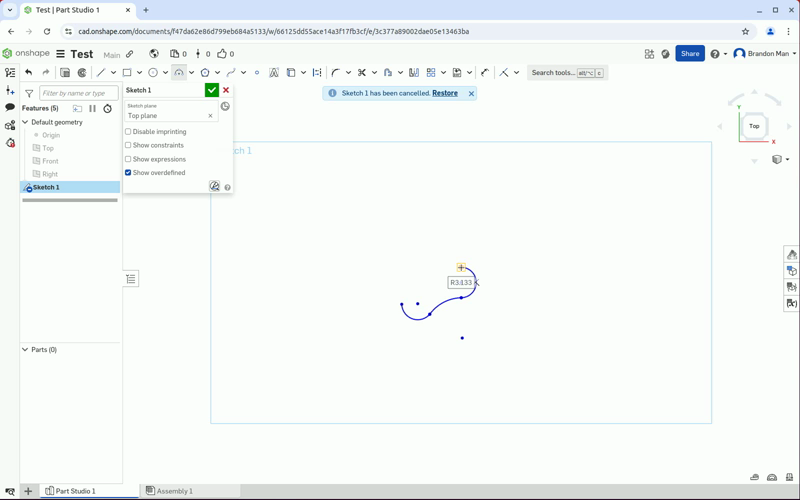
click(461, 267)
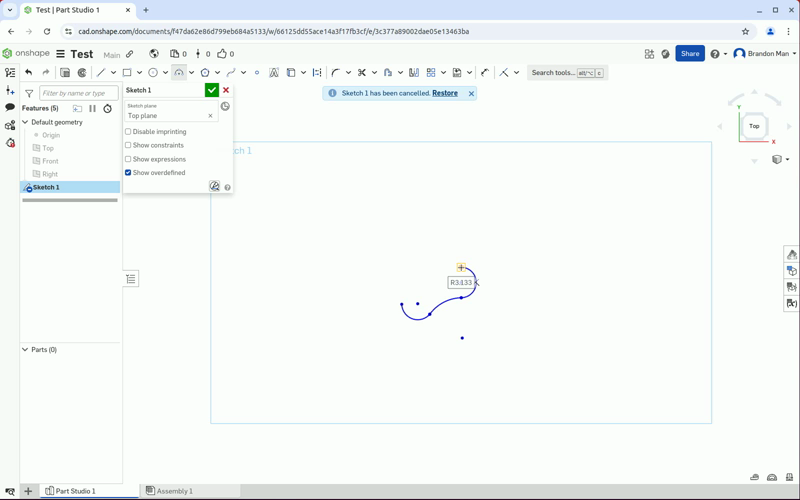
key_down(shift)
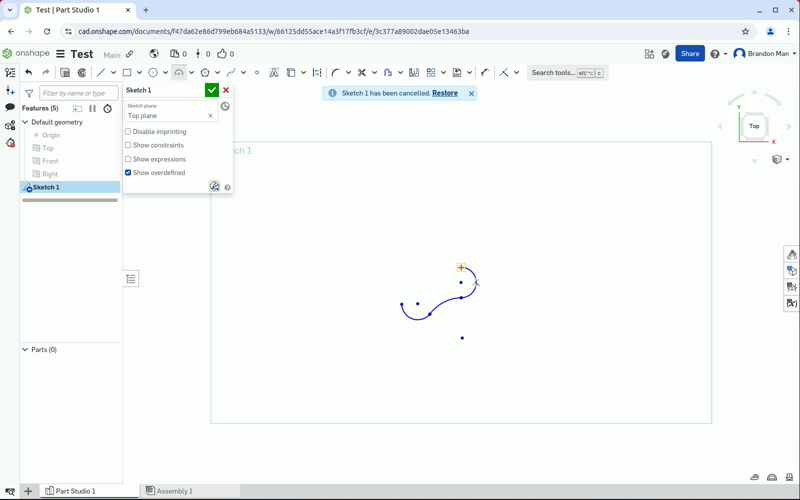
mouse_move(429, 250)
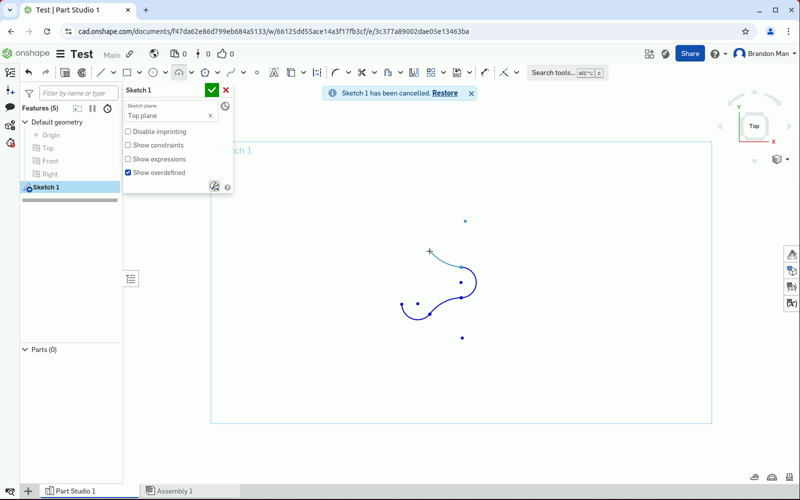
click(429, 250)
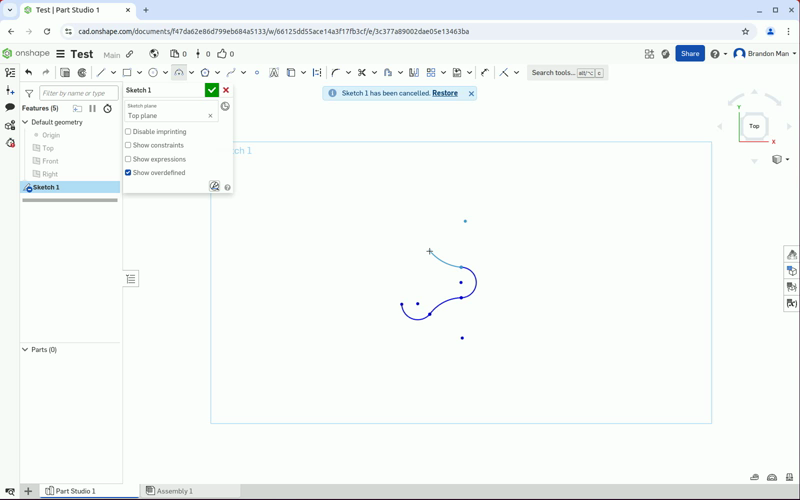
mouse_move(443, 262)
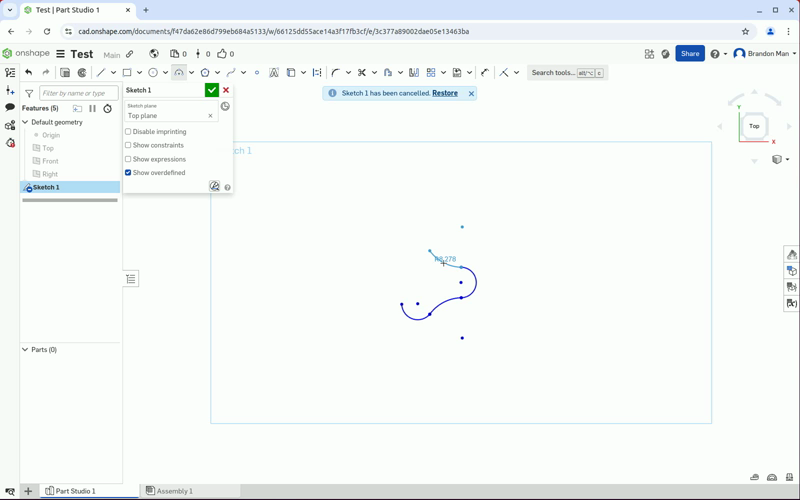
click(443, 262)
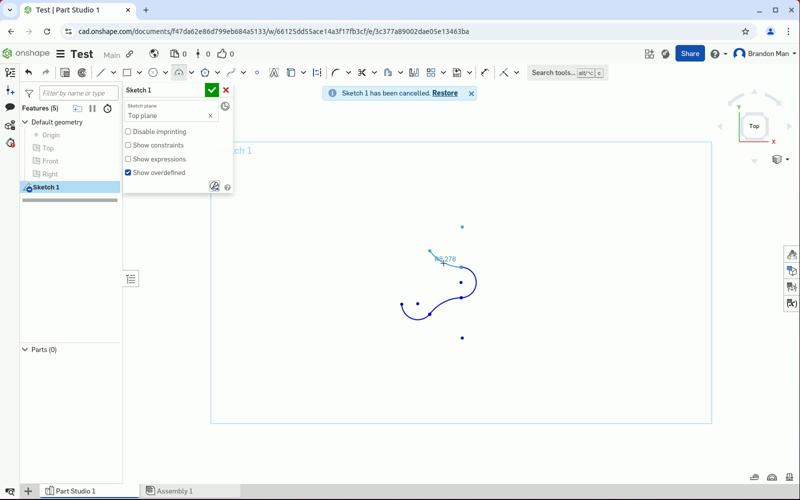
key_up(shift)
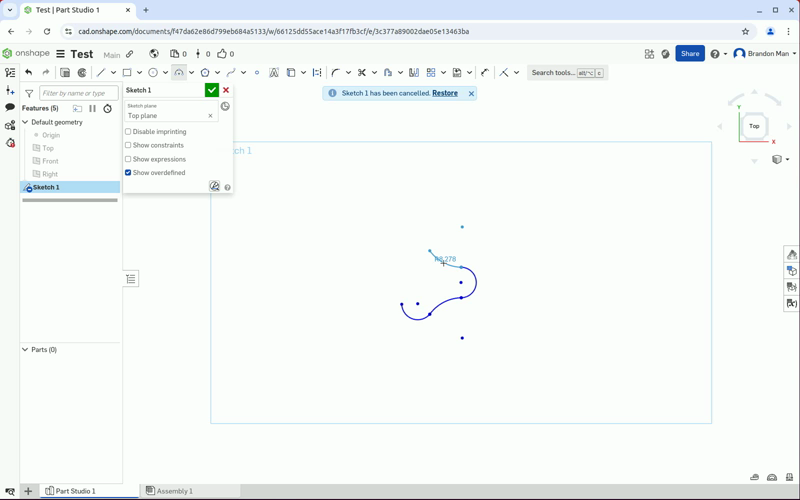
mouse_move(429, 250)
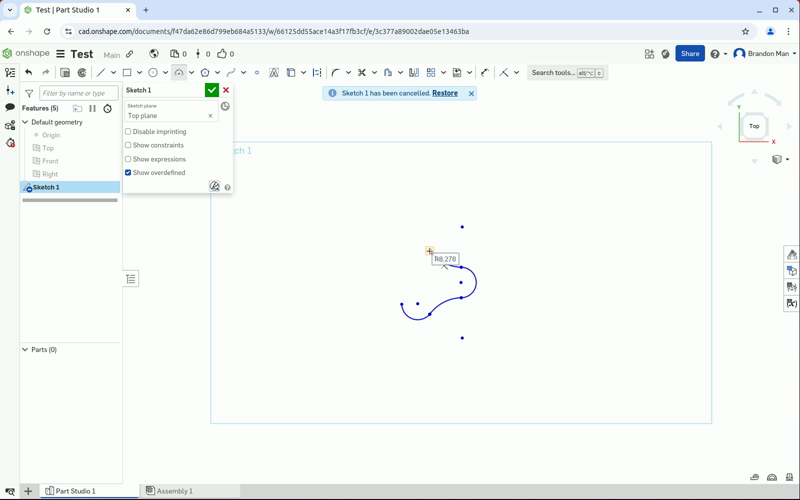
click(429, 250)
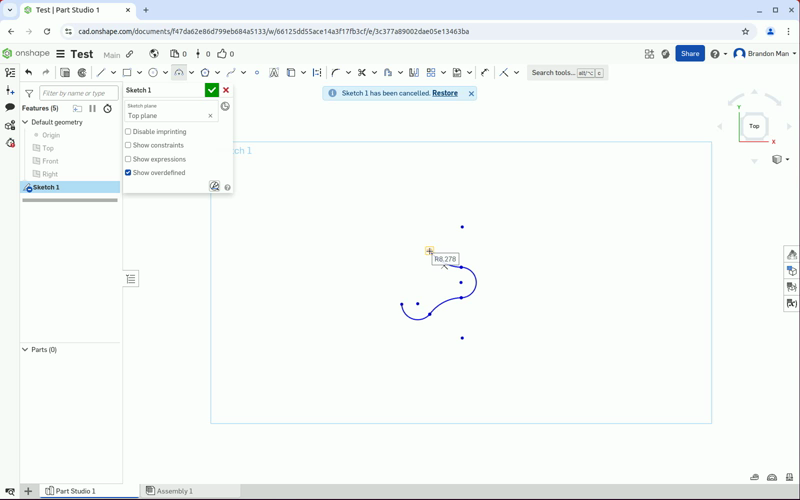
key_down(shift)
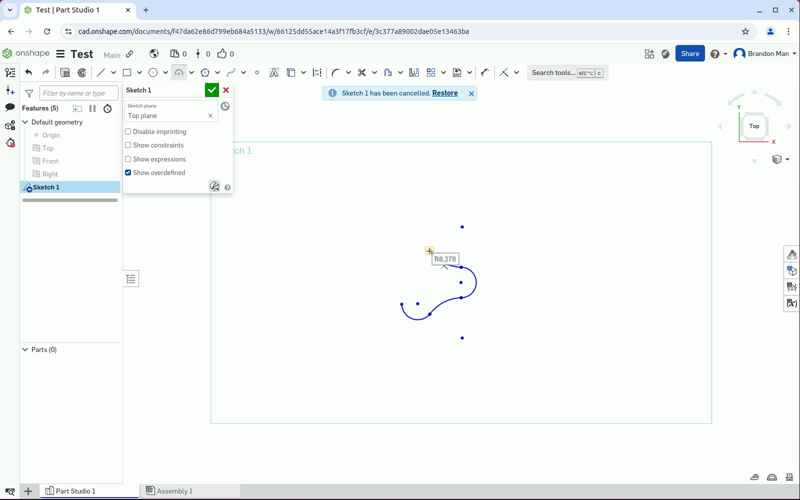
mouse_move(401, 261)
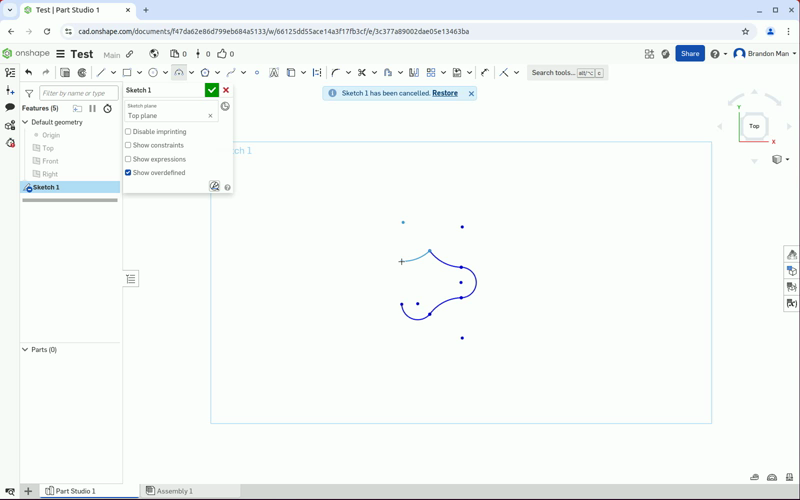
click(401, 261)
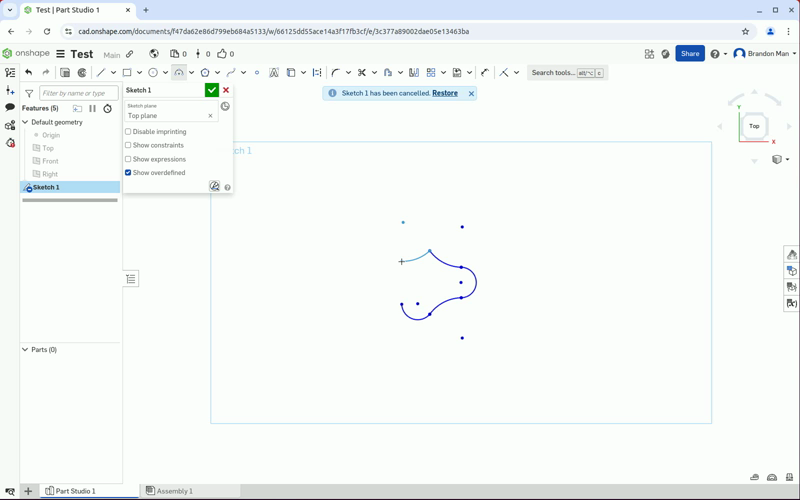
mouse_move(412, 246)
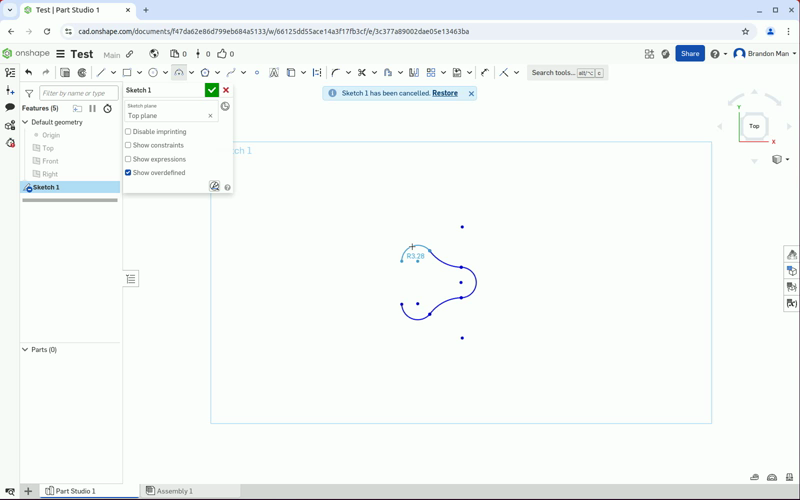
click(412, 246)
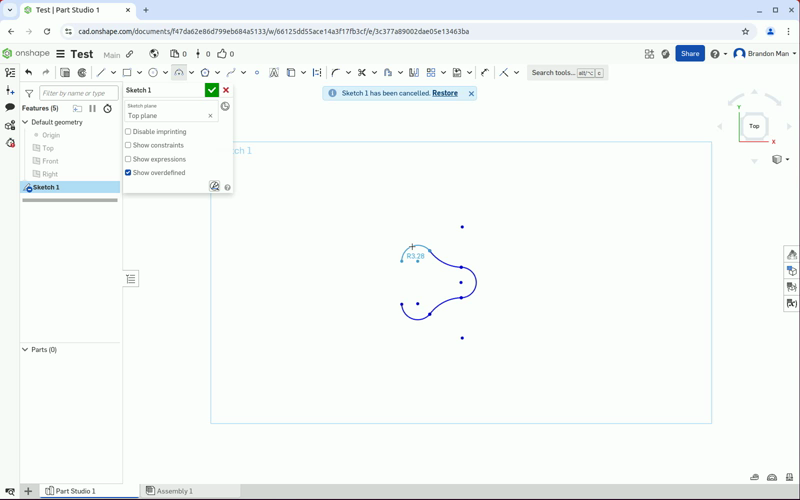
key_up(shift)
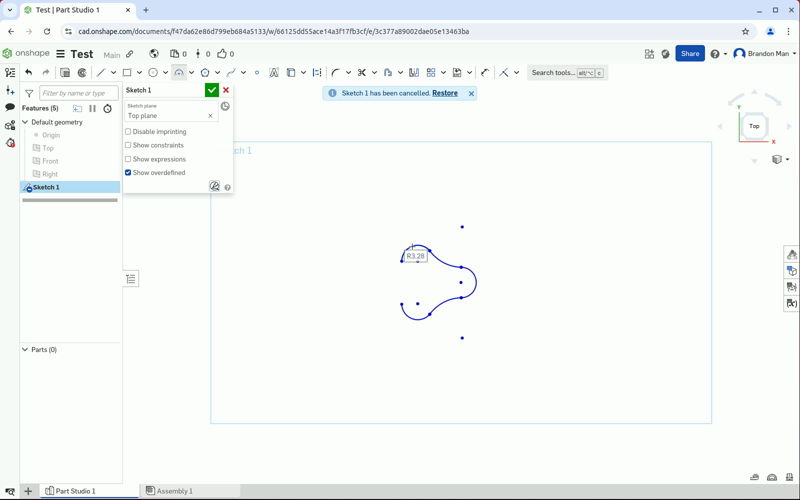
key(esc)
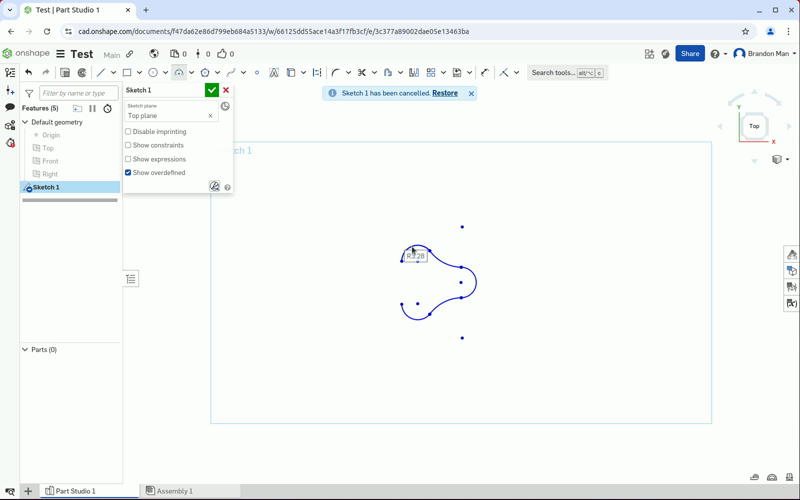
key(l)
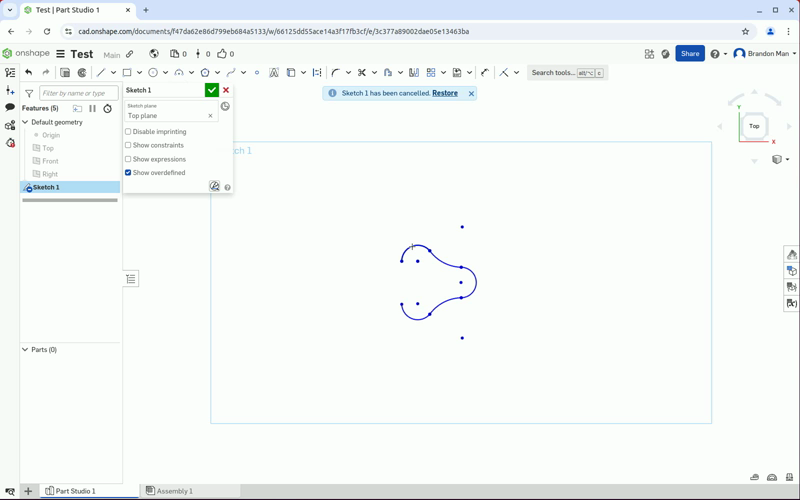
mouse_move(401, 261)
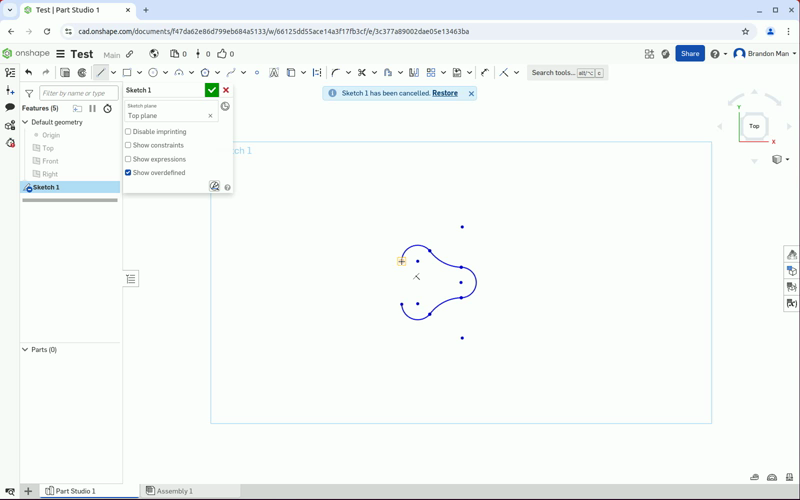
click(401, 261)
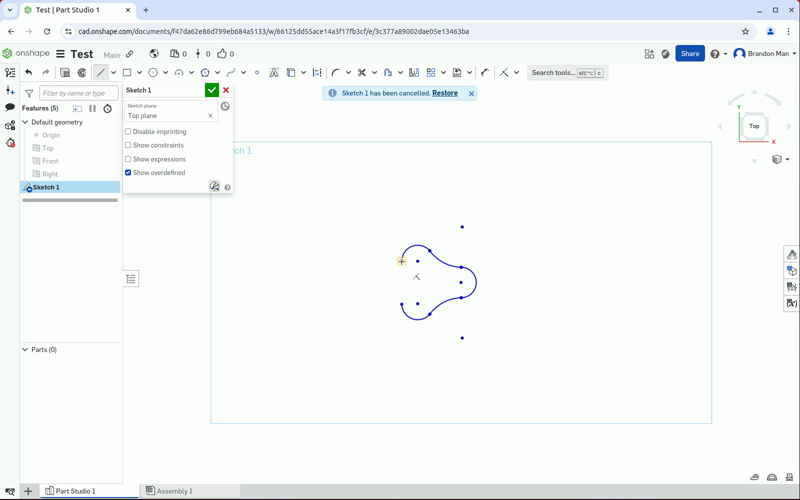
mouse_move(431, 261)
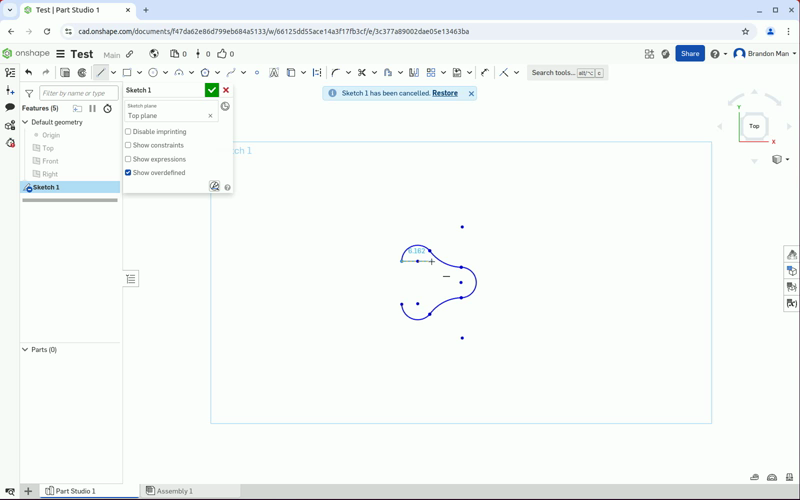
key_down(shift)
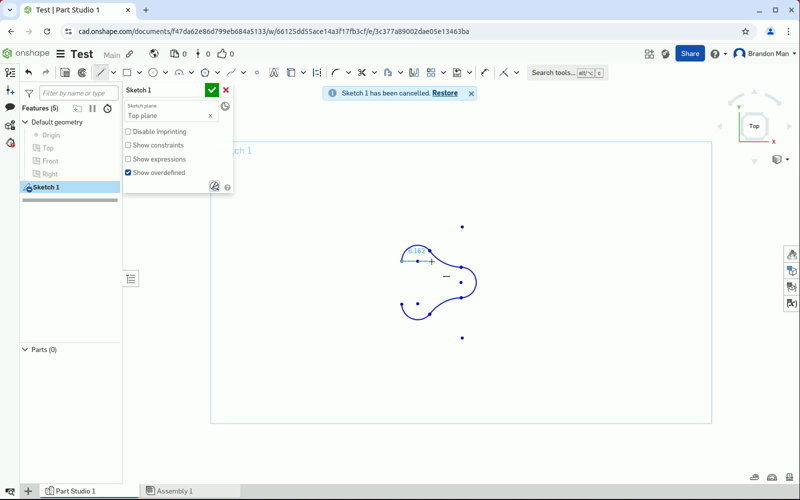
mouse_move(401, 304)
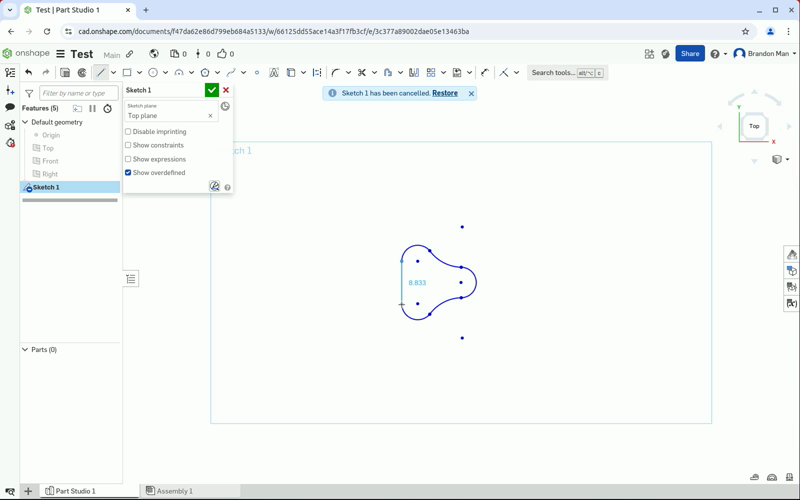
key_up(shift)
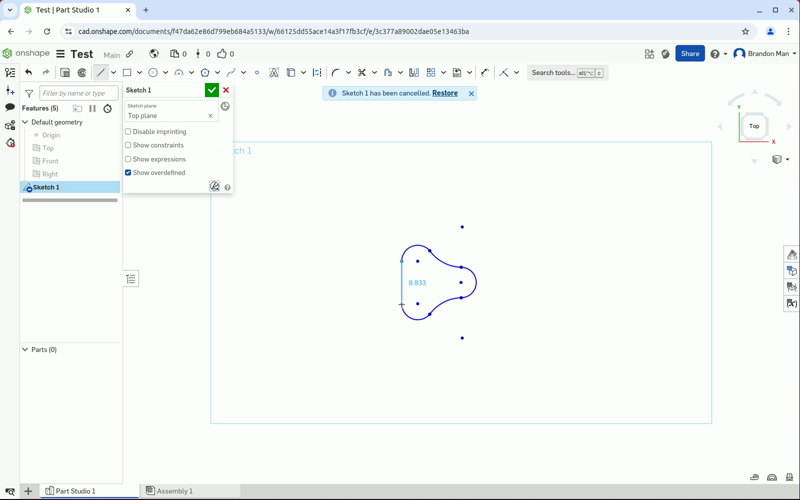
click(401, 304)
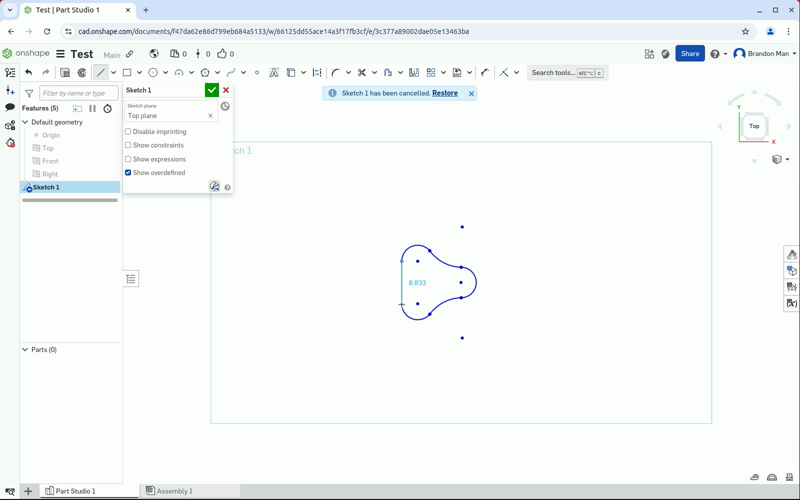
key(esc)
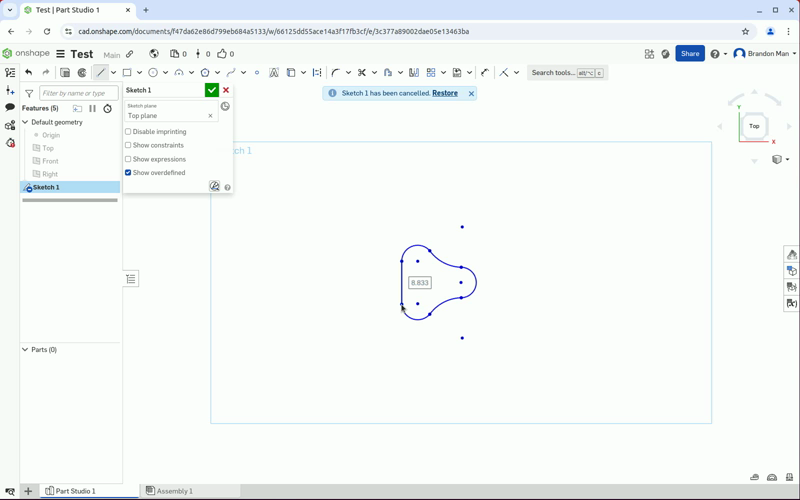
key(c)
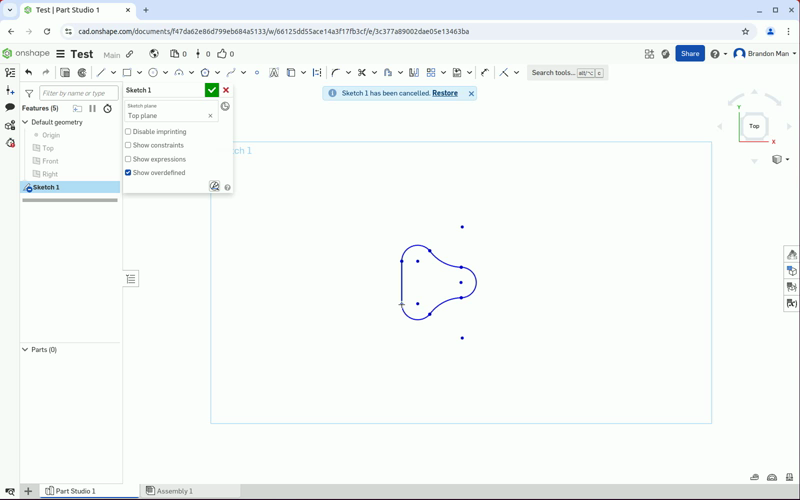
key_down(shift)
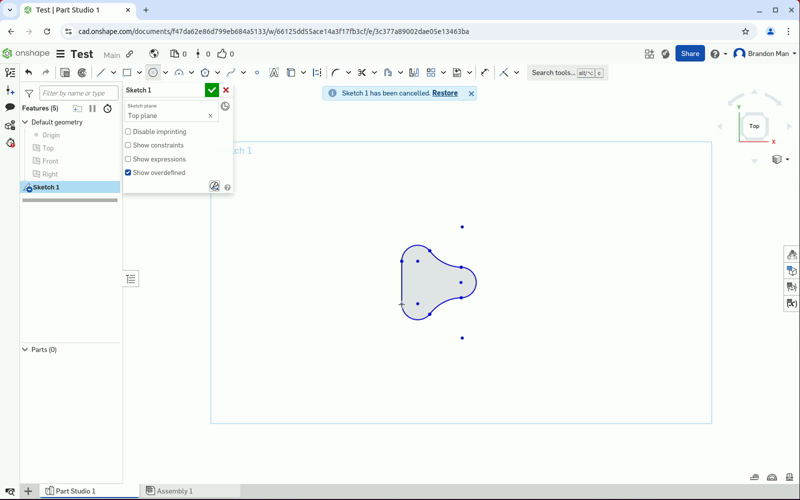
mouse_move(417, 304)
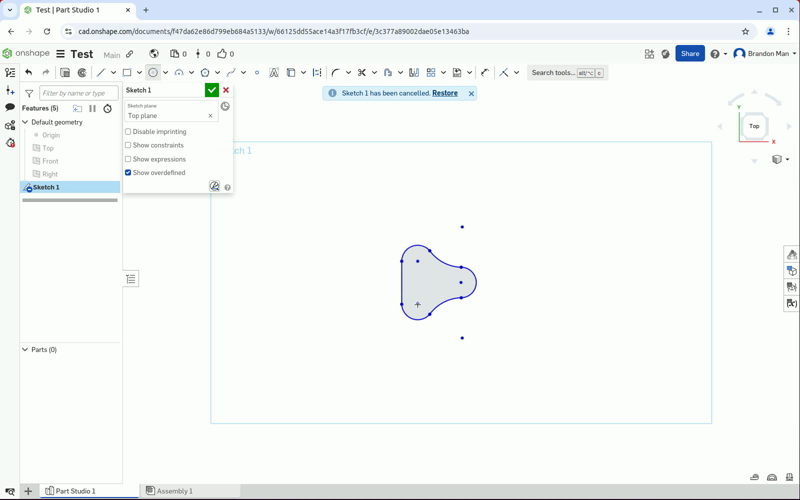
click(417, 304)
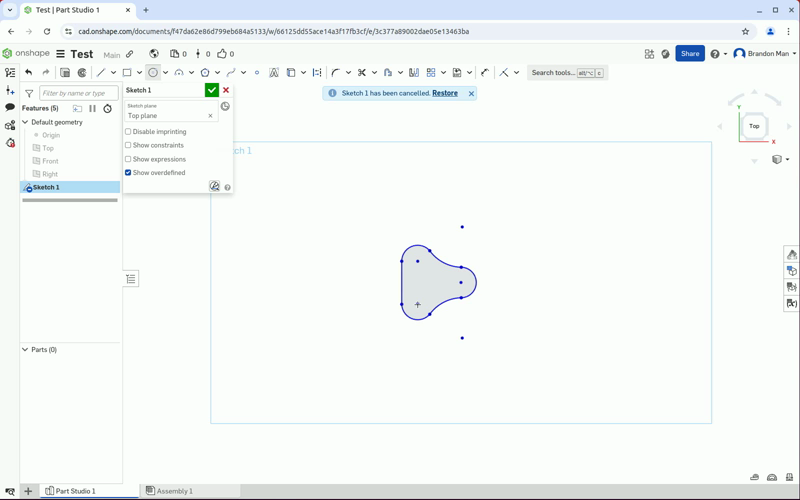
key_up(shift)
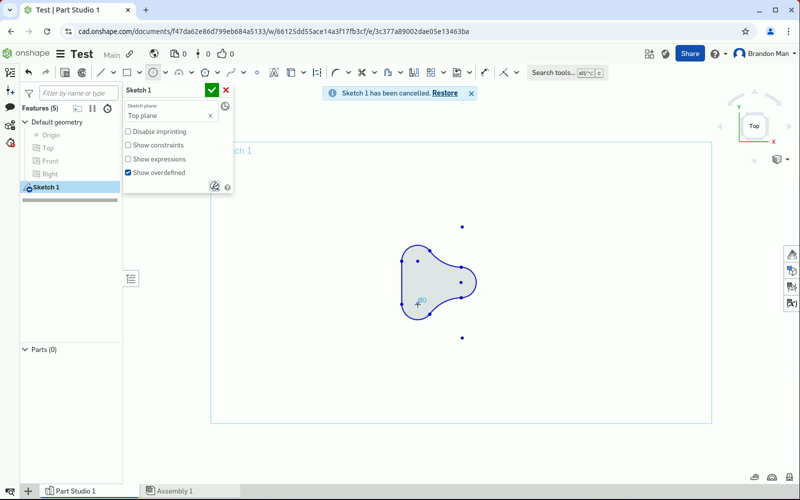
mouse_move(423, 304)
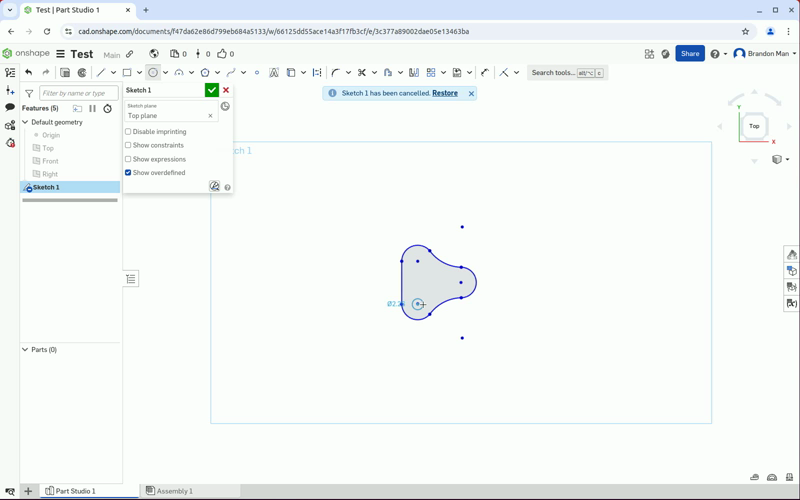
click(423, 304)
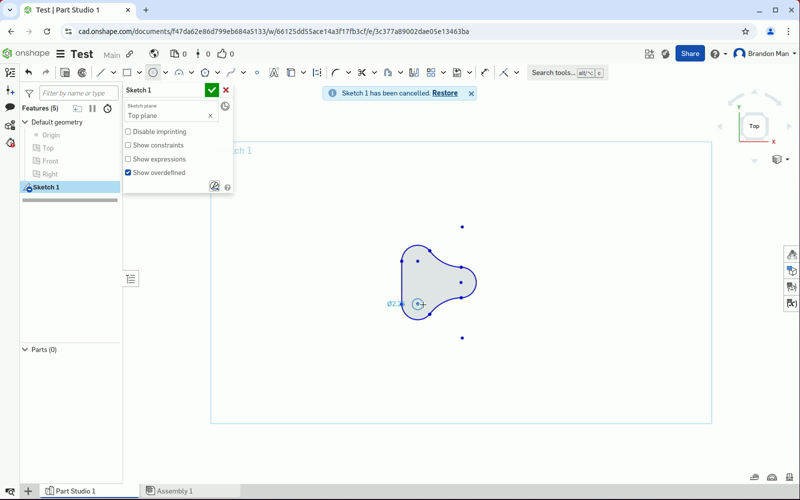
key(esc)
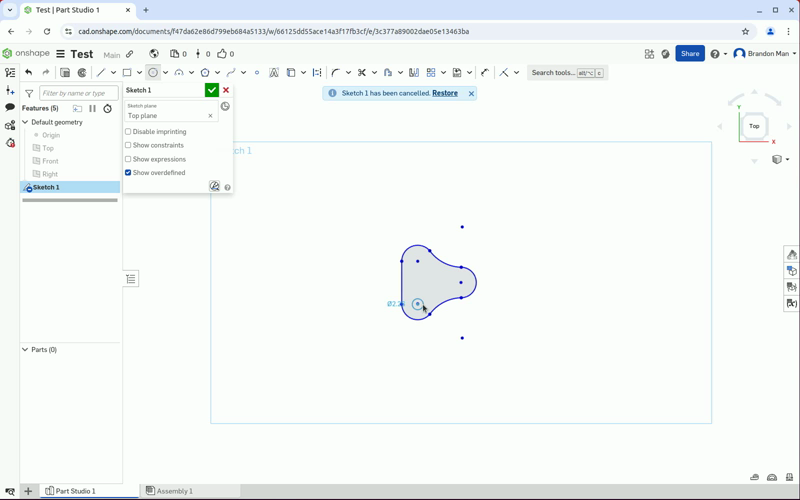
key(c)
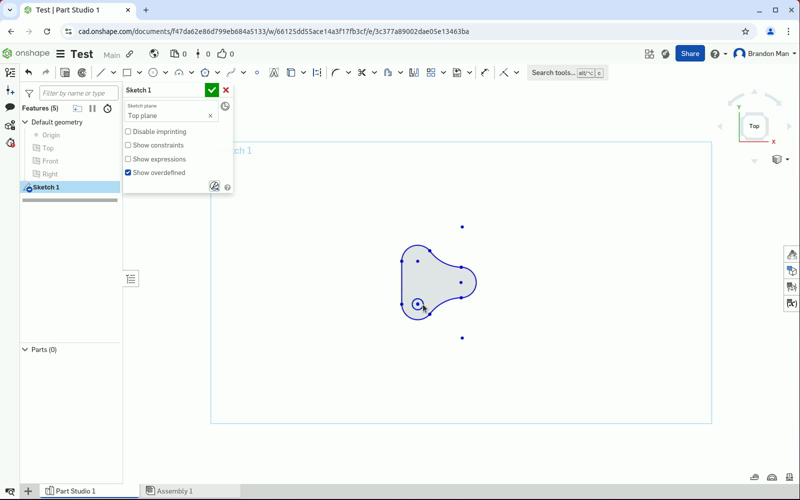
key_down(shift)
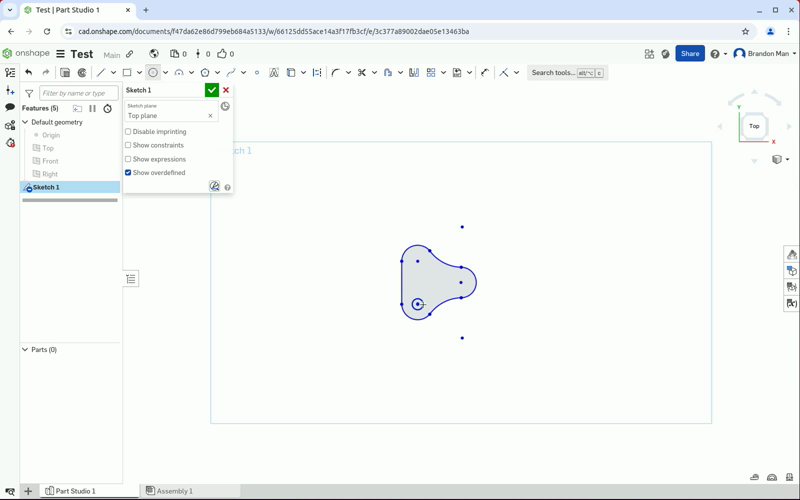
mouse_move(417, 261)
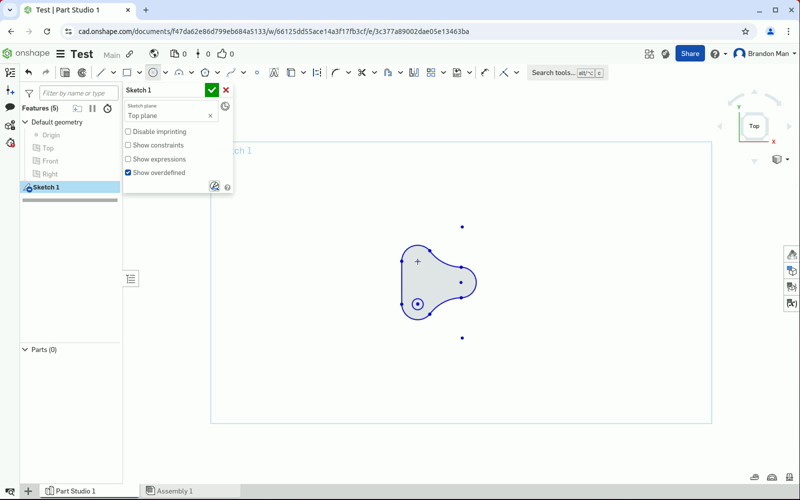
click(417, 261)
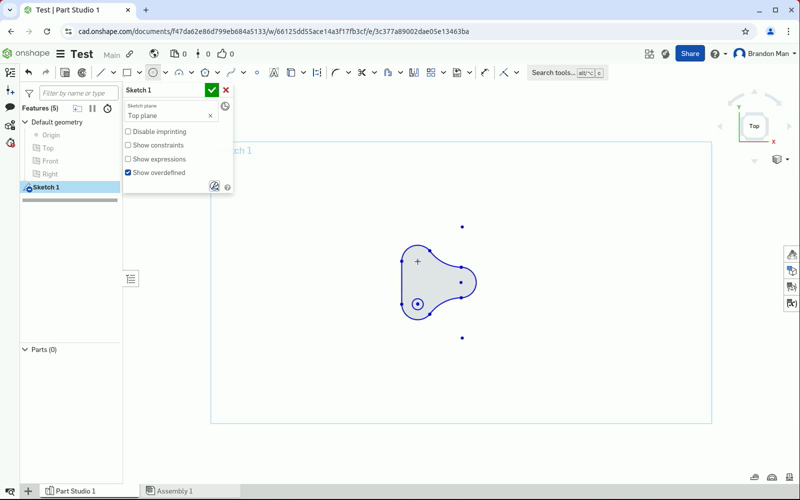
key_up(shift)
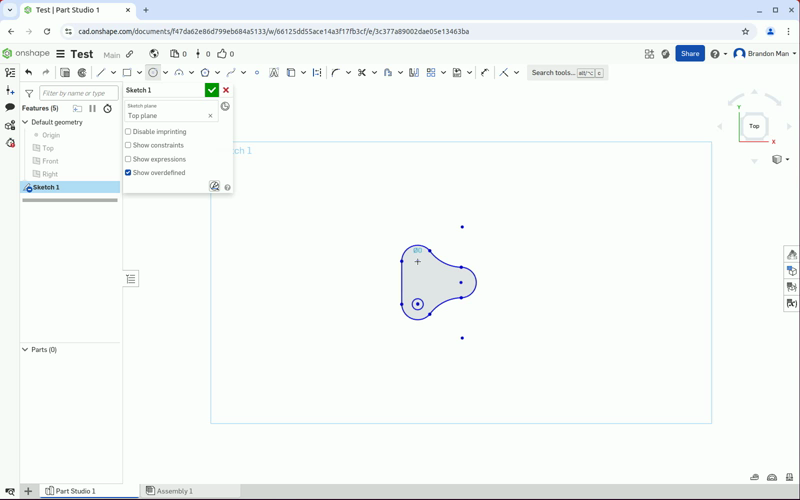
mouse_move(423, 261)
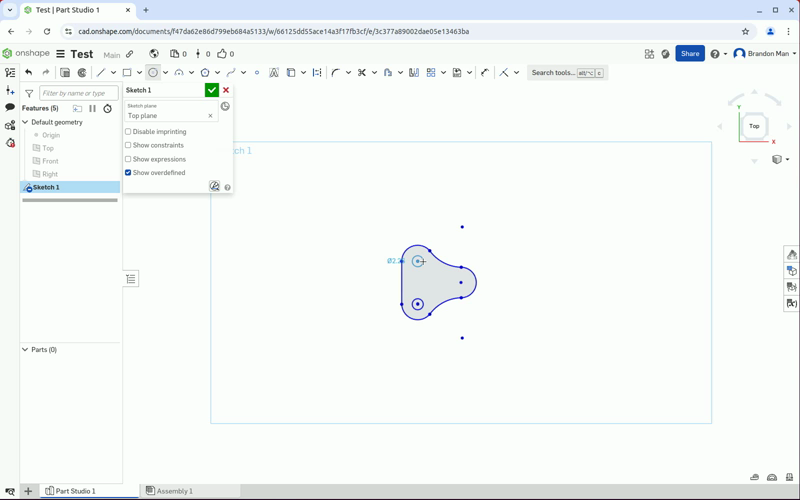
click(423, 261)
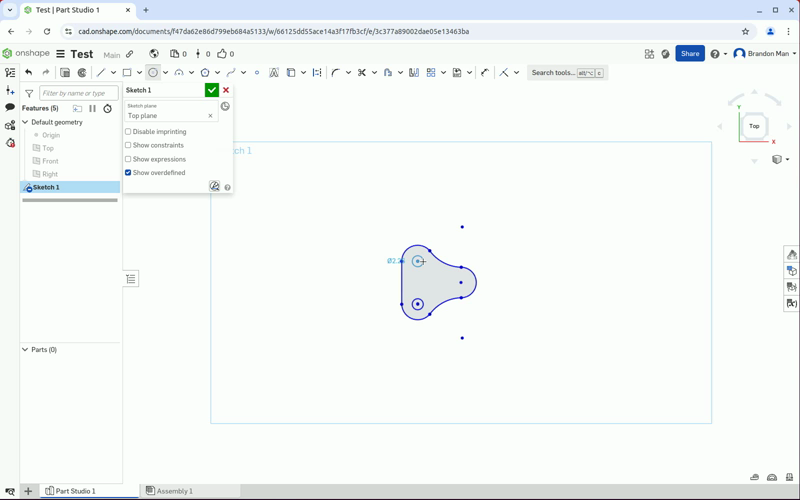
key(esc)
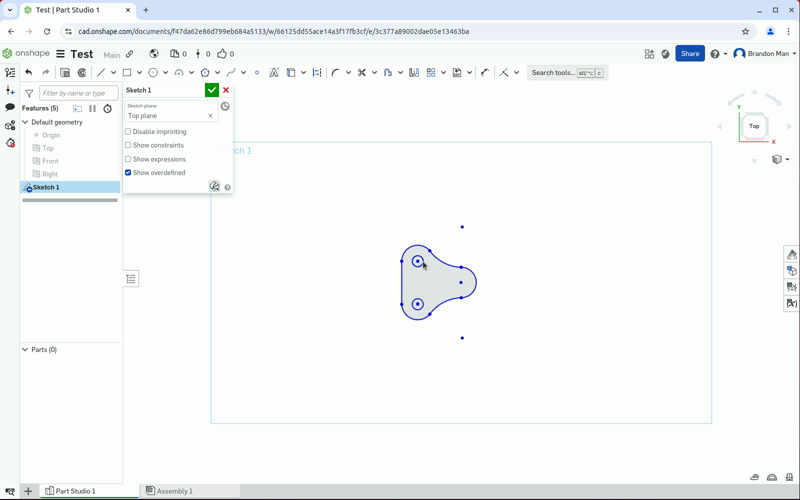
key(c)
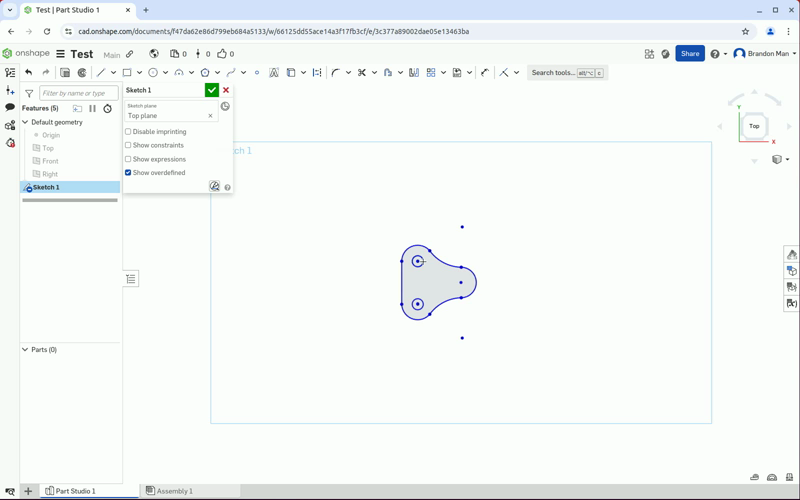
key_down(shift)
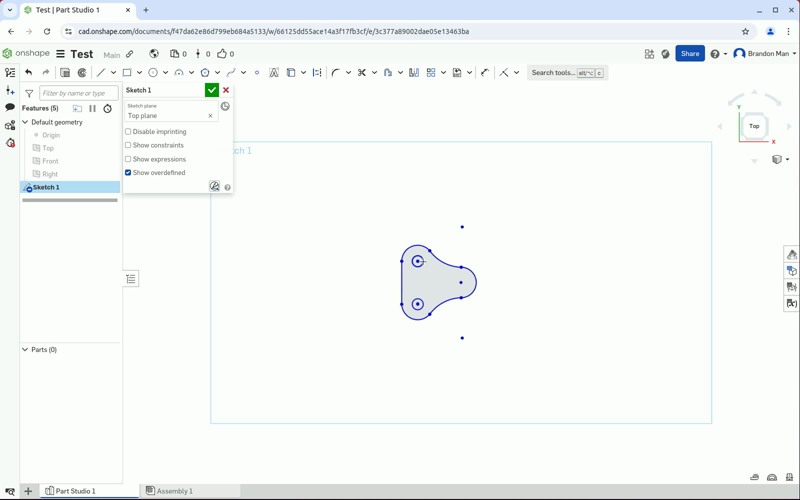
mouse_move(460, 282)
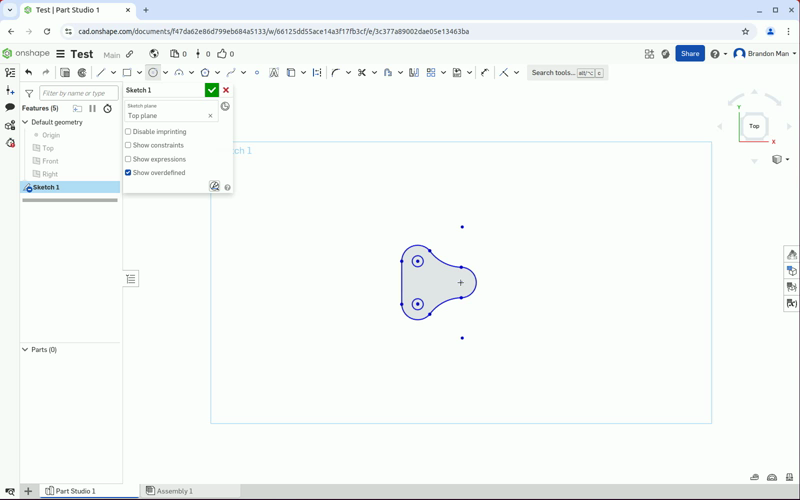
click(460, 282)
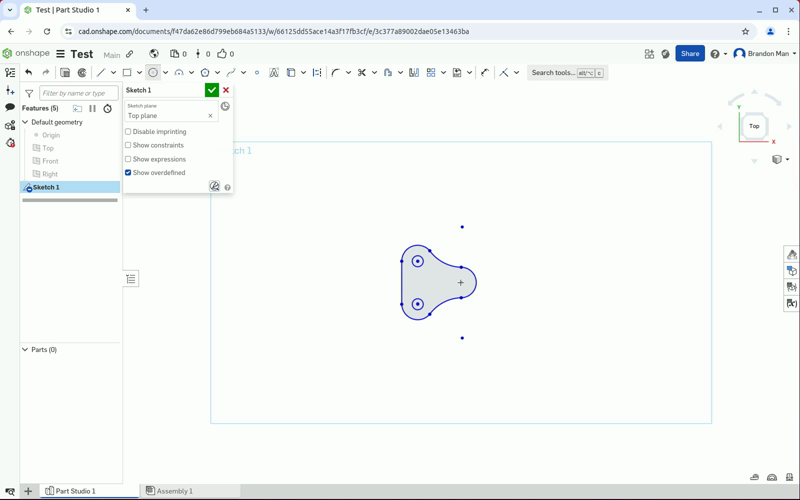
key_up(shift)
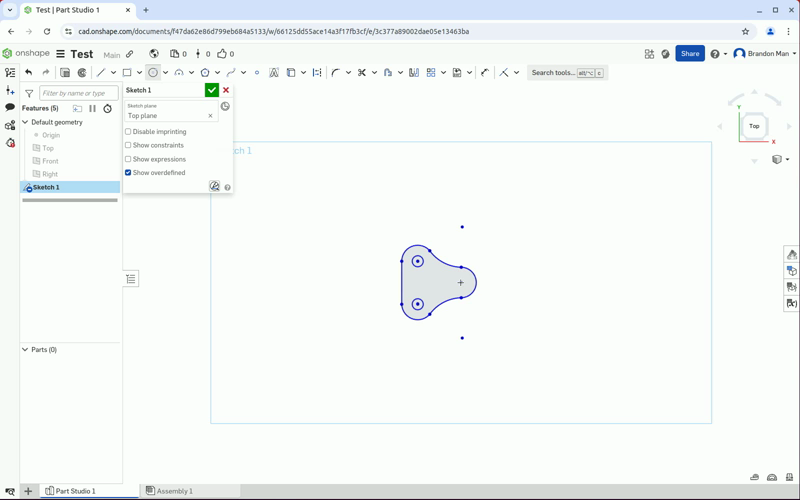
mouse_move(466, 282)
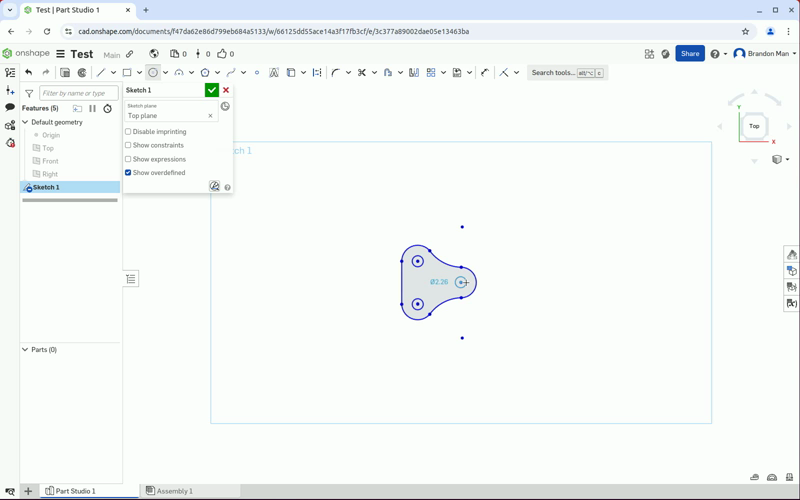
click(466, 282)
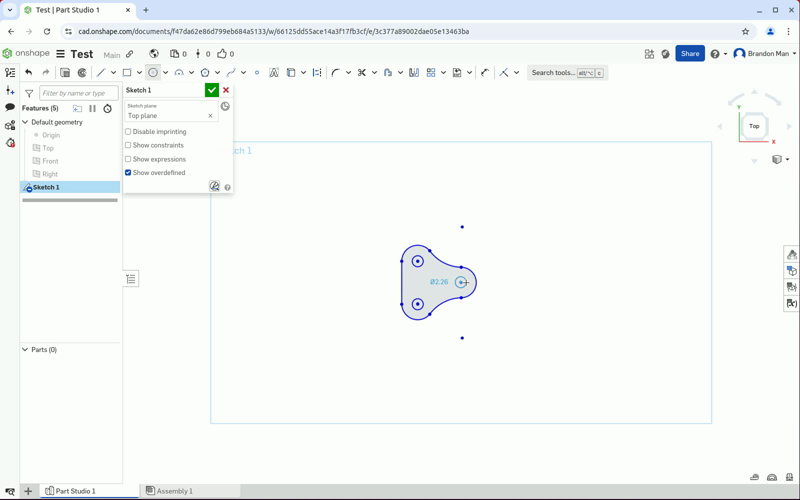
key(esc)
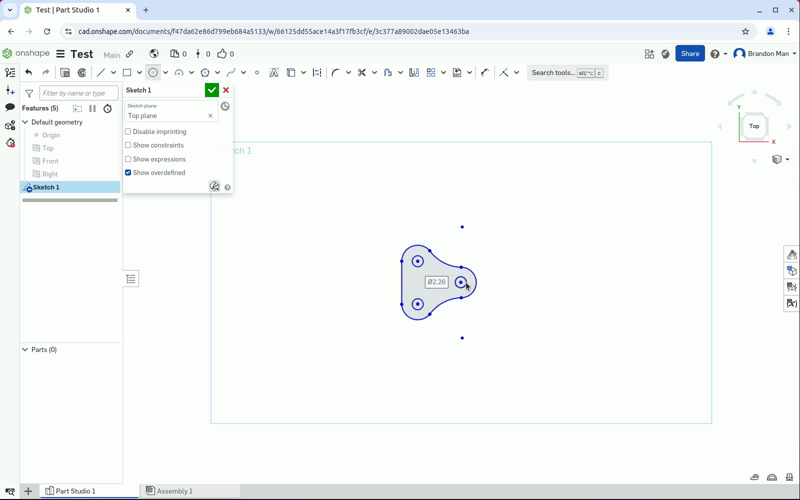
mouse_move(437, 272)
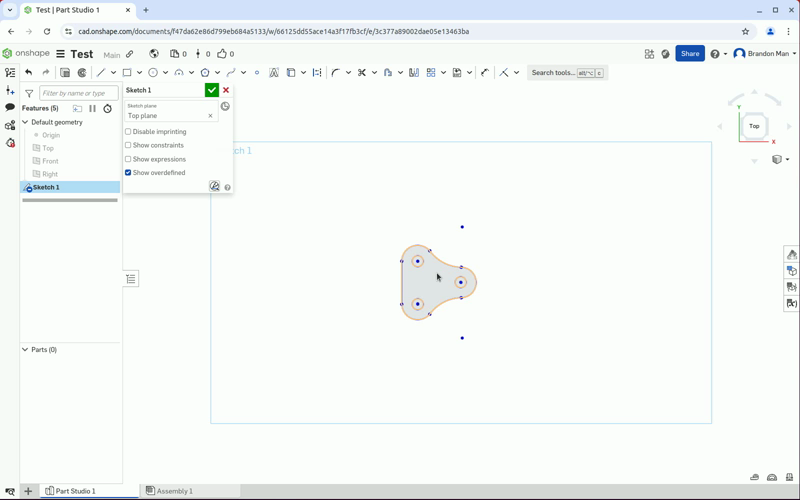
click(437, 272)
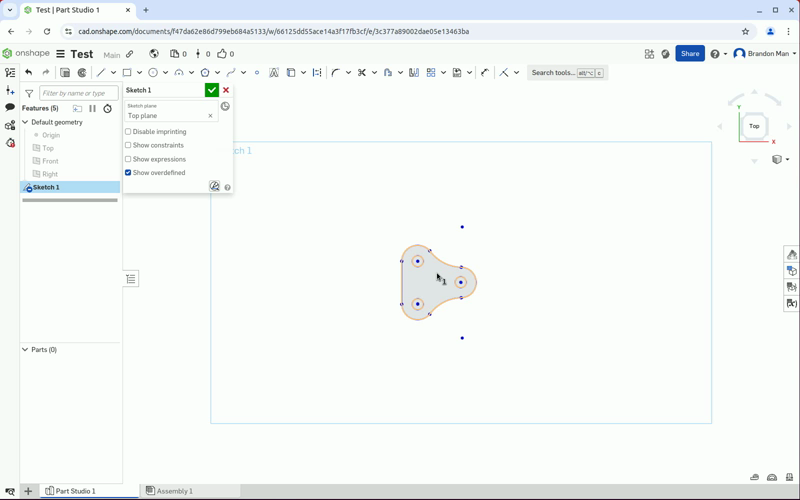
mouse_move(73, 352)
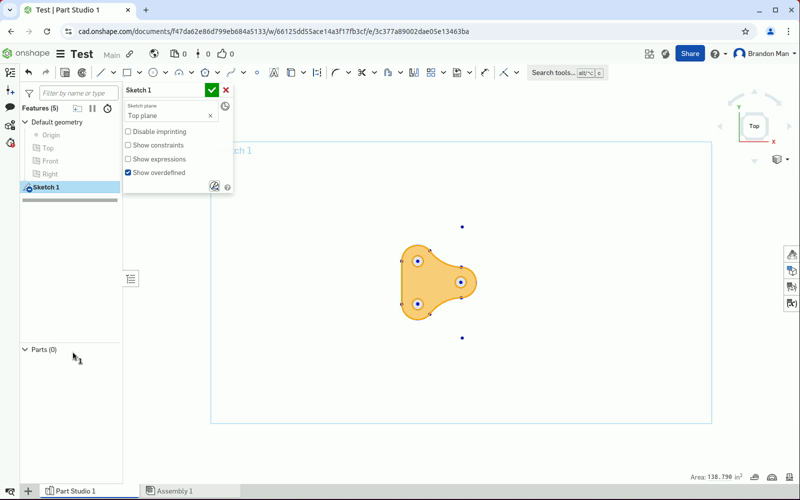
key(shift+y)
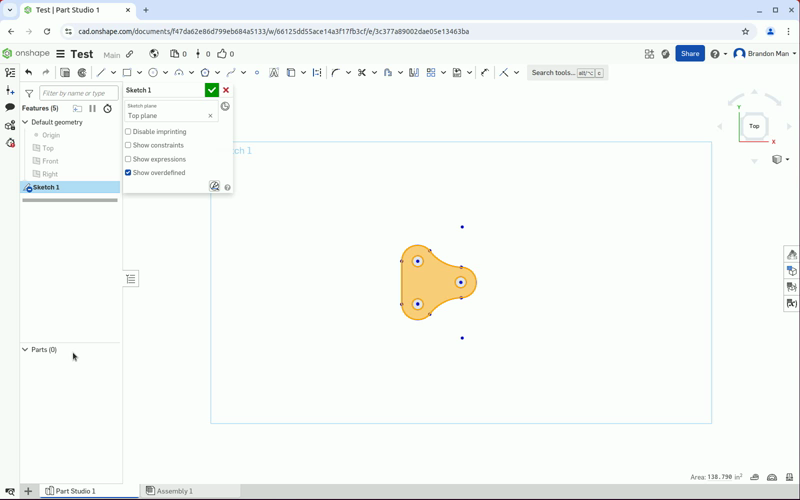
key(shift+e)
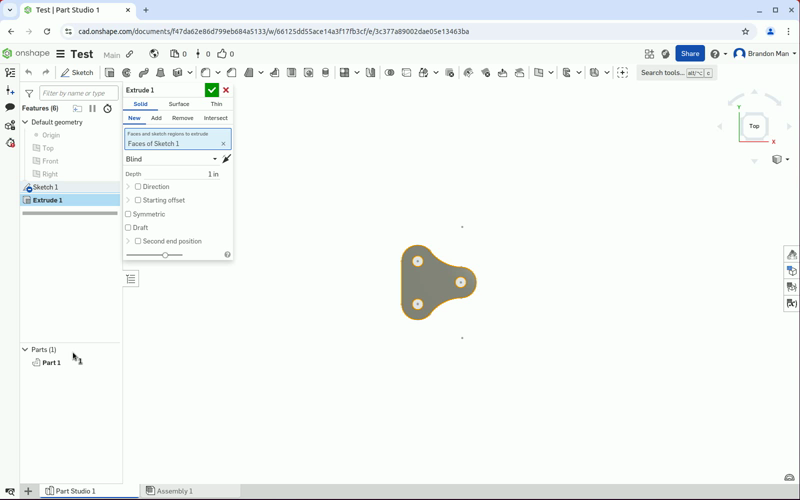
mouse_move(143, 106)
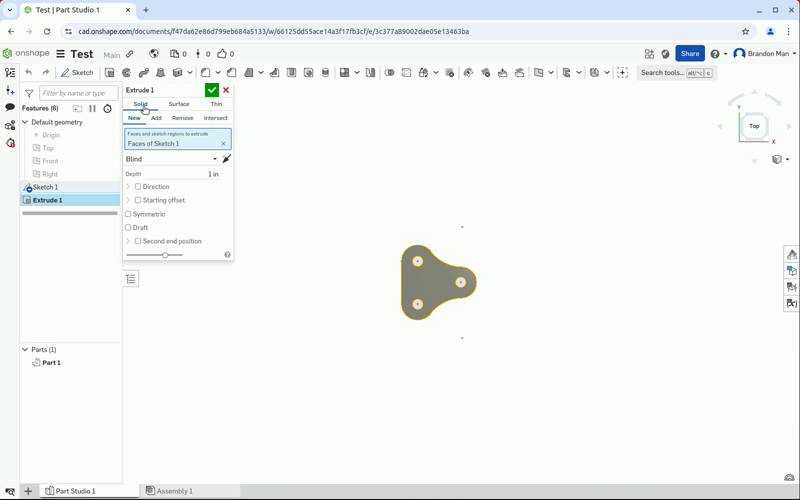
click(143, 106)
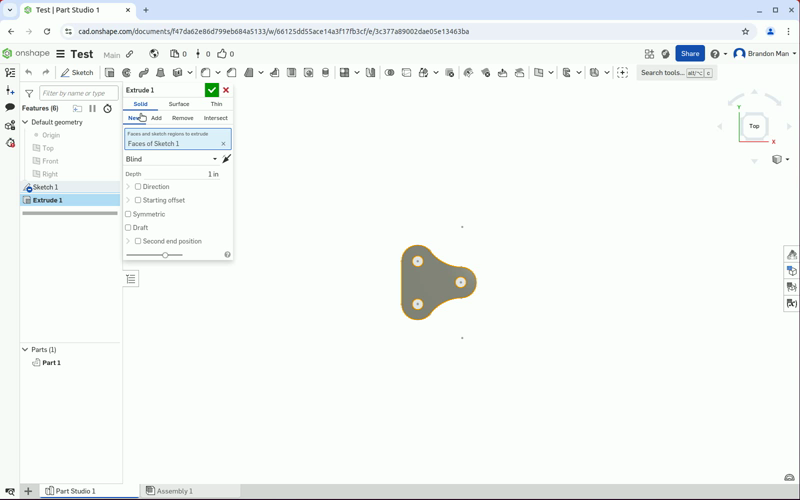
mouse_move(137, 120)
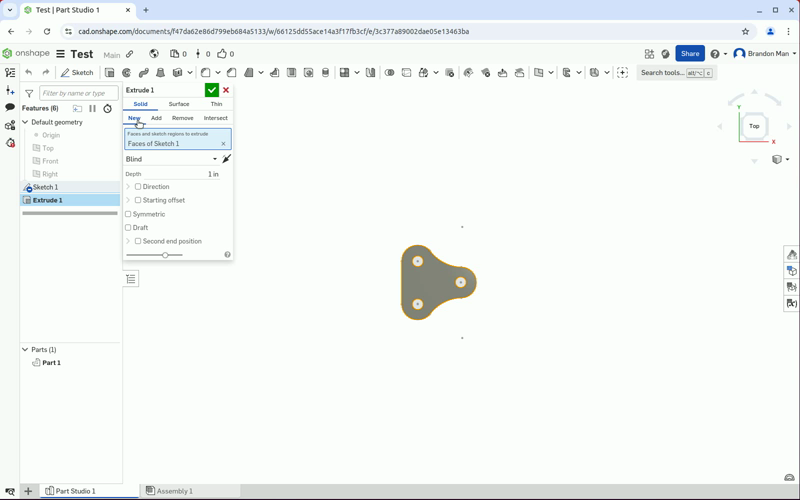
click(137, 120)
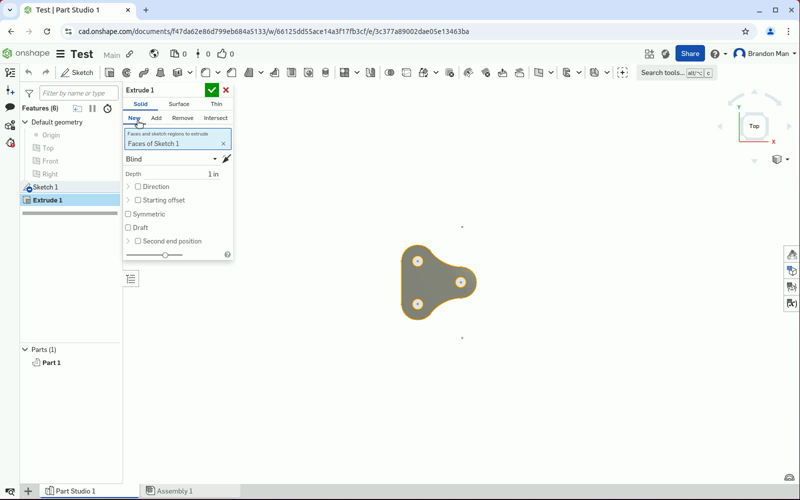
key(tab, 4)
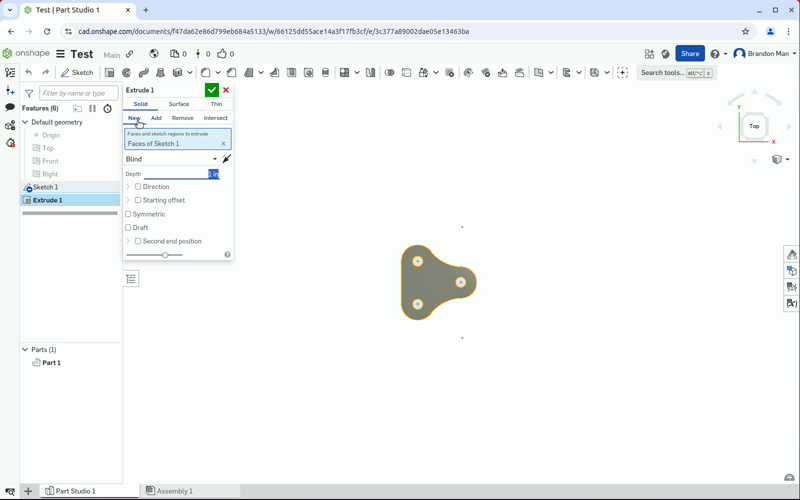
text(1.685)
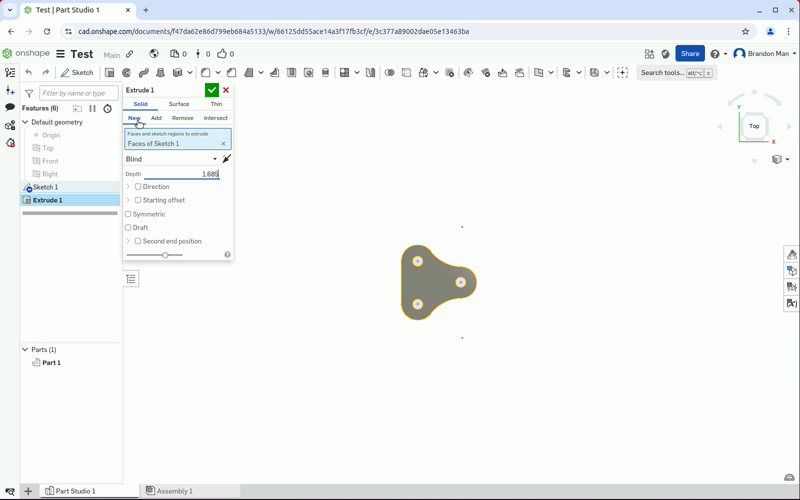
key(enter)
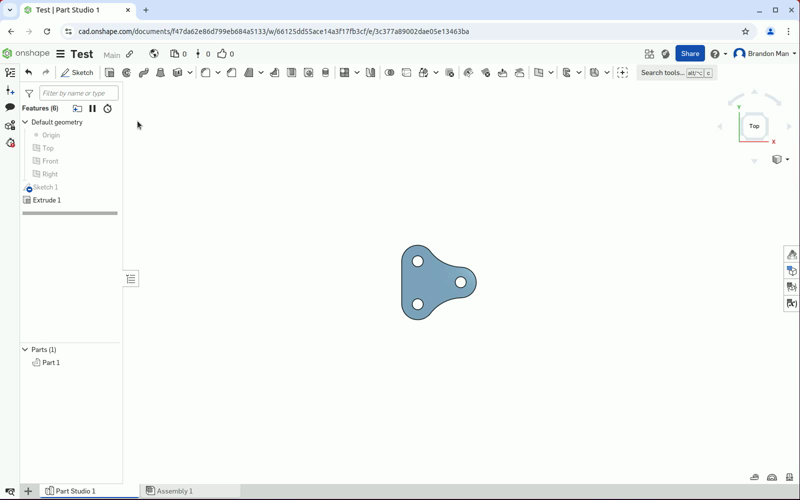
key(shift+h)
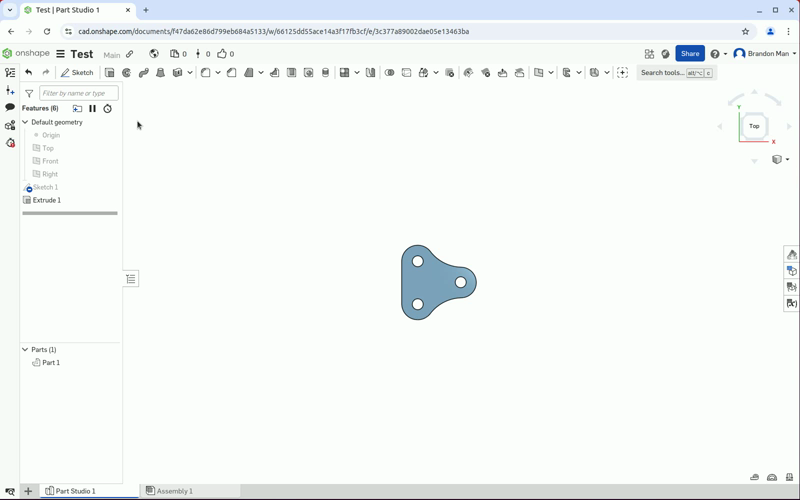
key(shift+h)
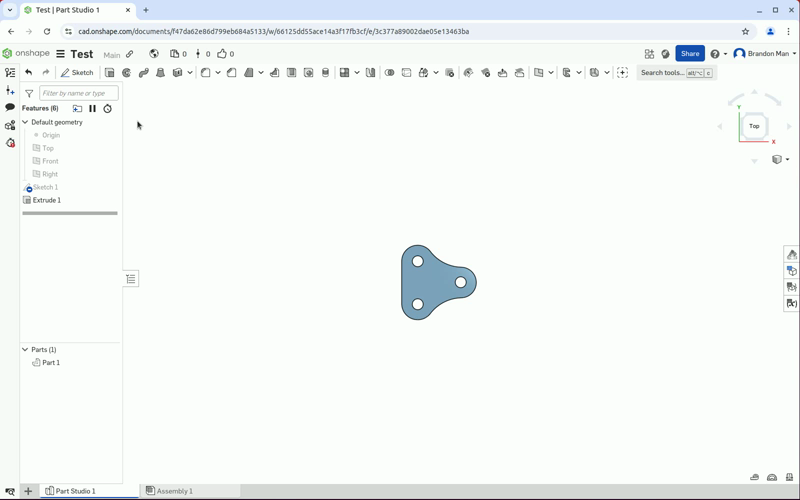
mouse_move(73, 189)
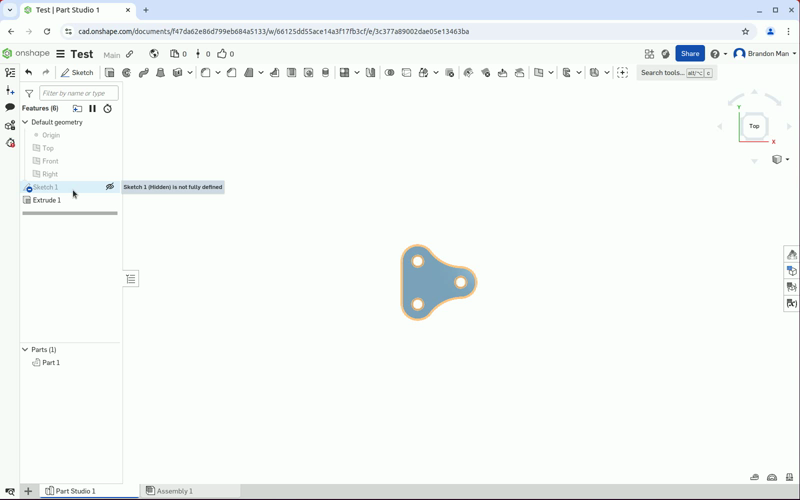
click(73, 189)
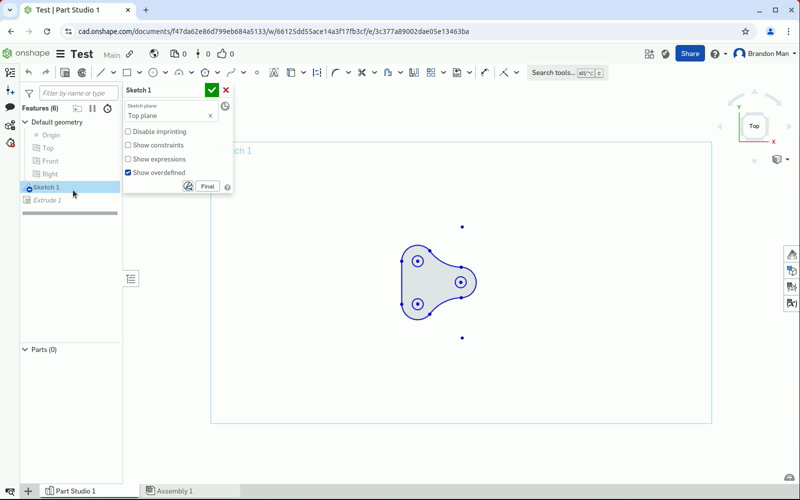
mouse_move(229, 92)
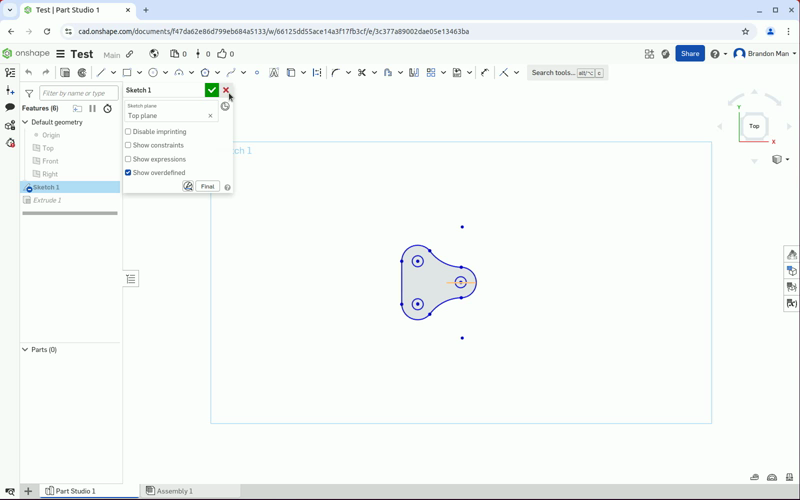
click(229, 92)
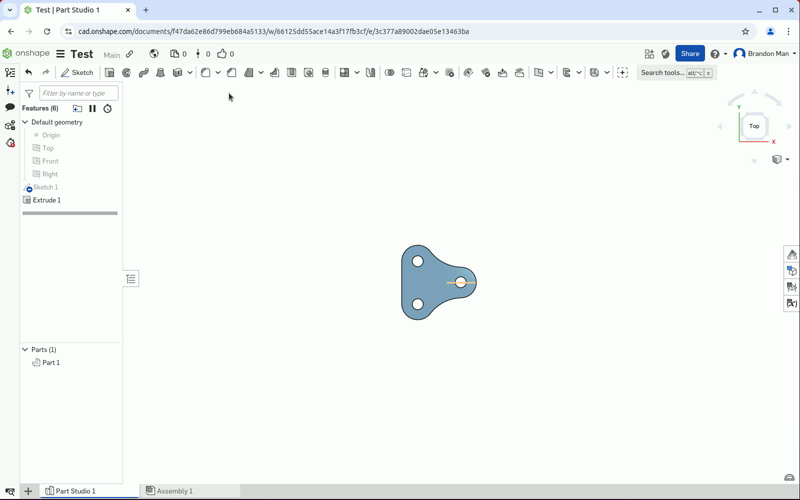
mouse_move(73, 352)
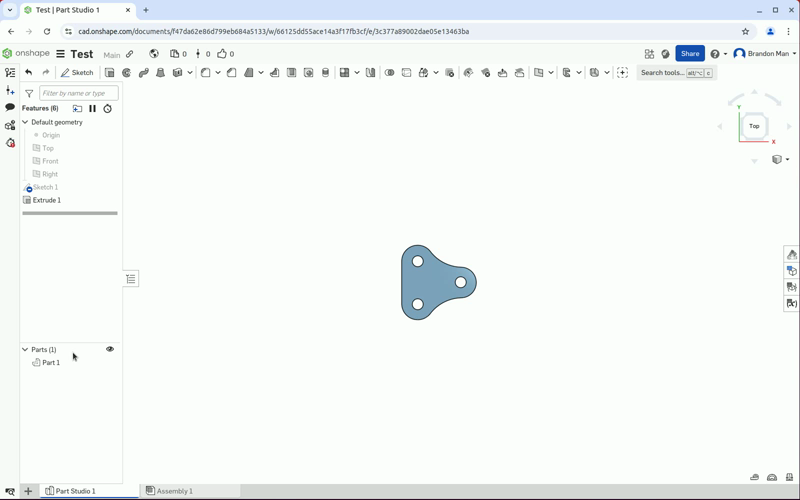
key(y)
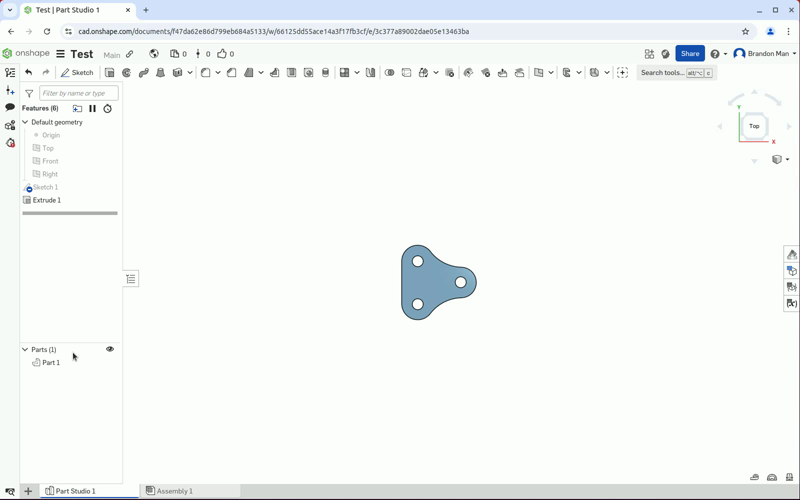
key(shift+p)
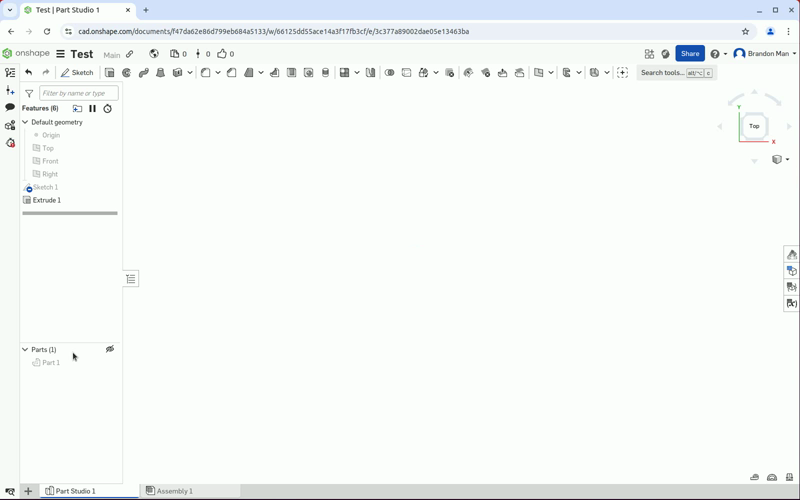
key(space)
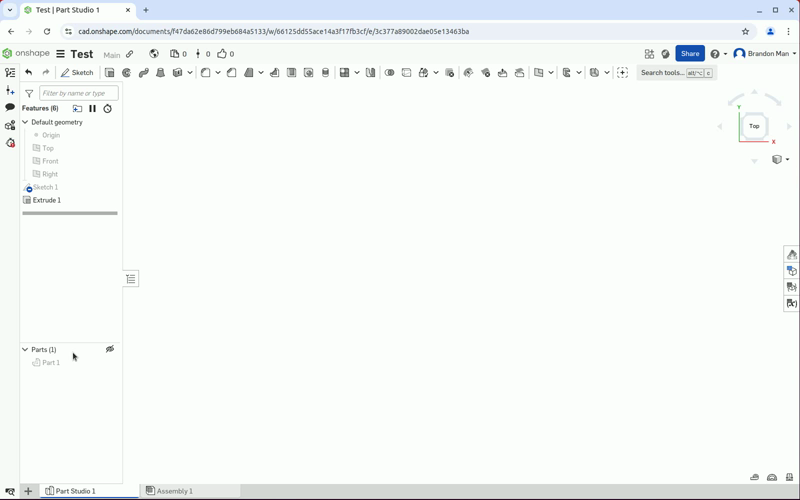
key_down(shift)
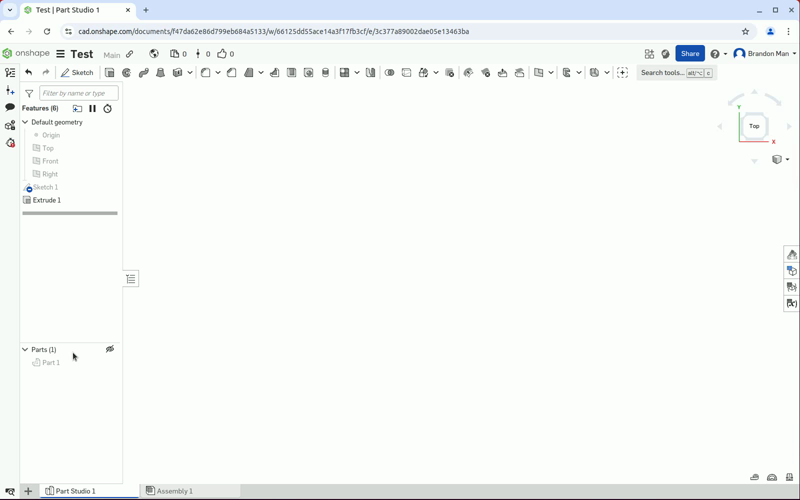
key(up)
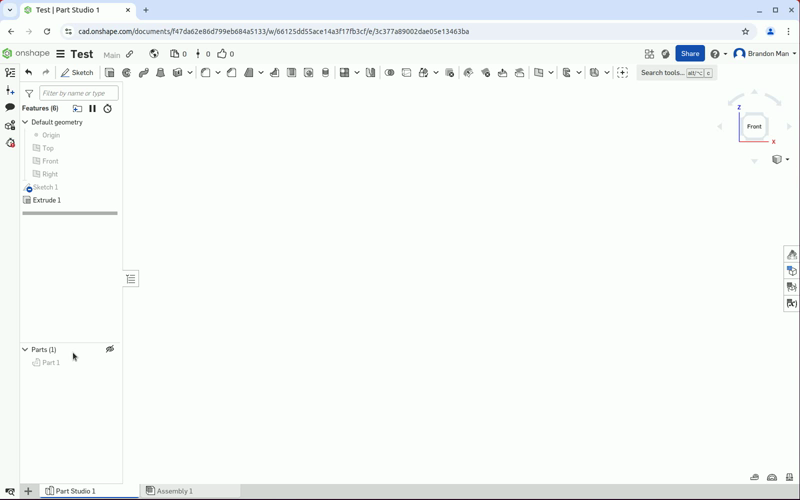
key_up(shift)
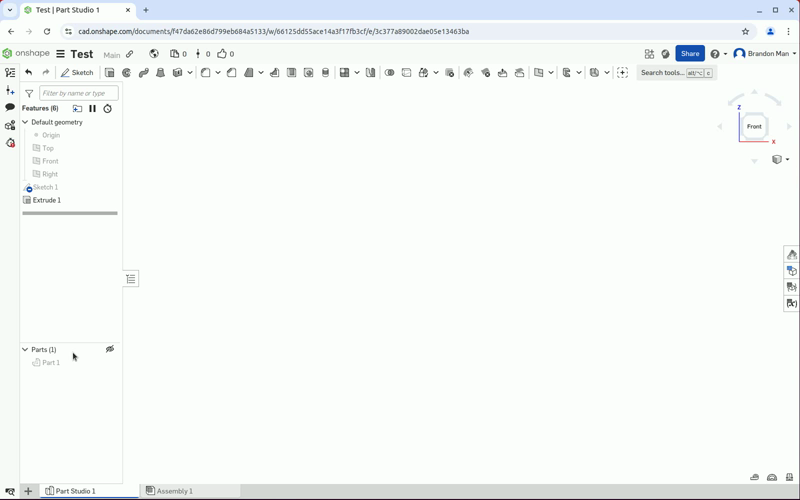
mouse_move(73, 352)
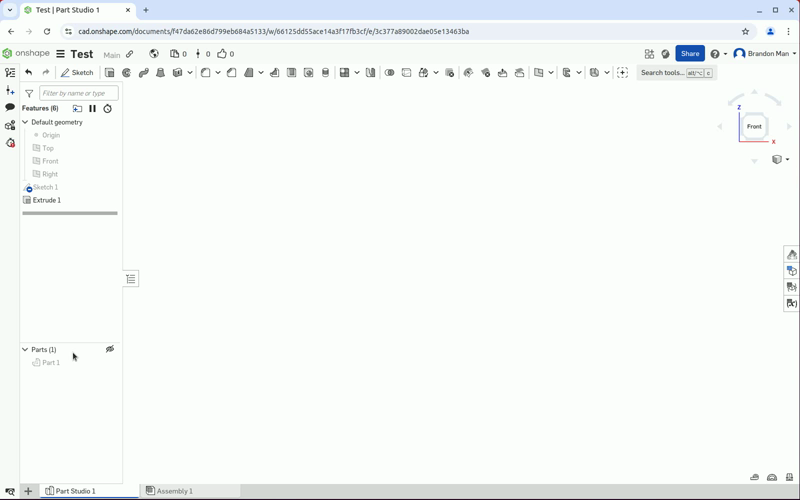
key(shift+y)
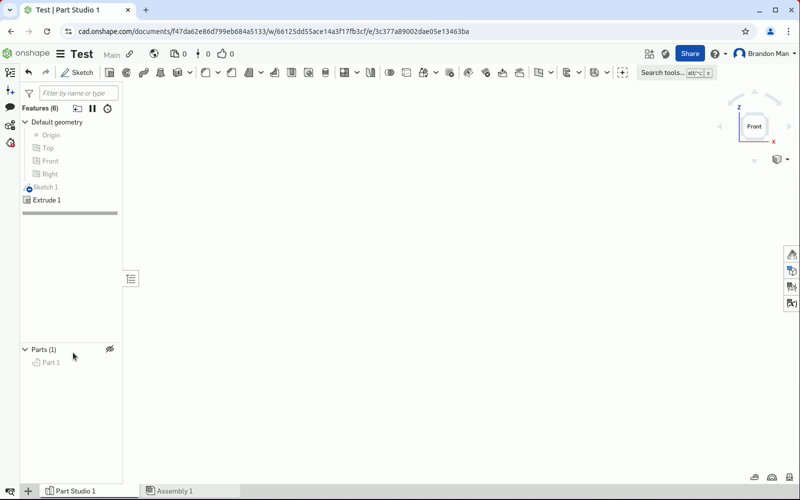
key(shift+s)
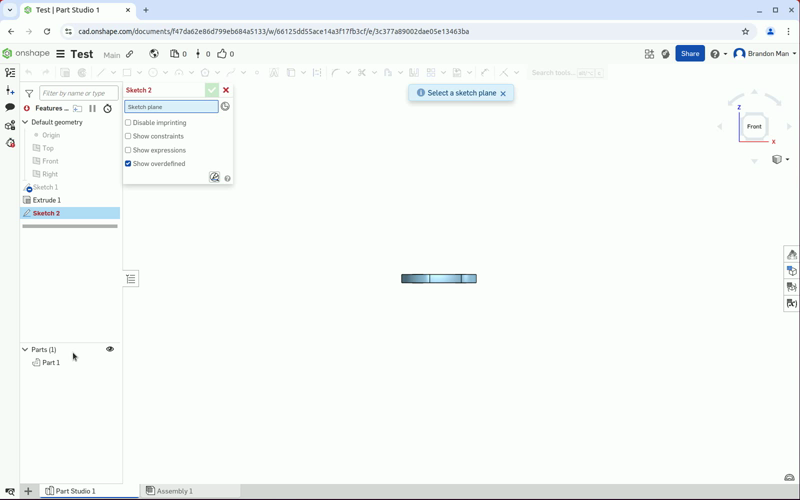
mouse_move(73, 163)
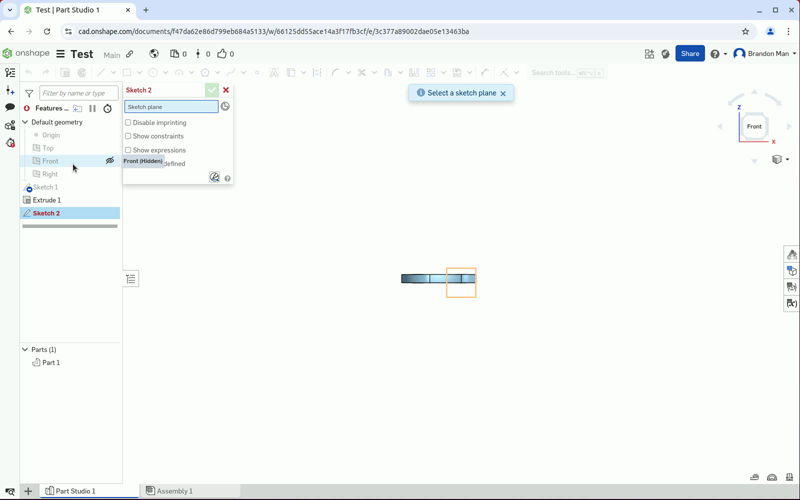
click(73, 163)
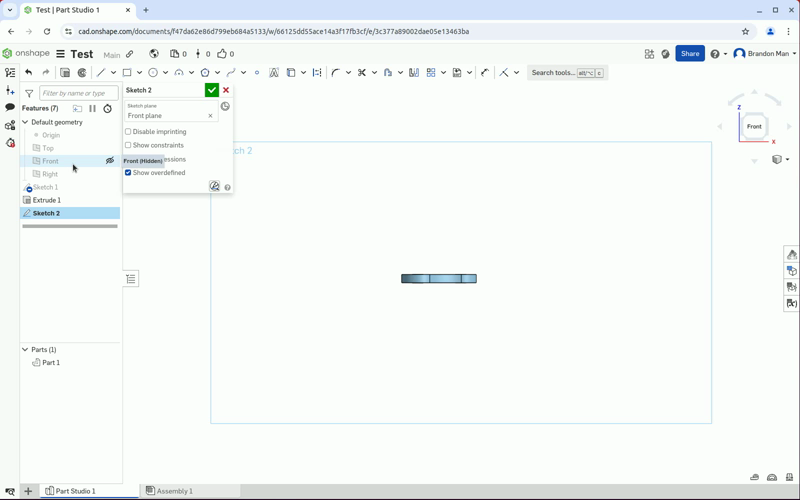
mouse_move(73, 352)
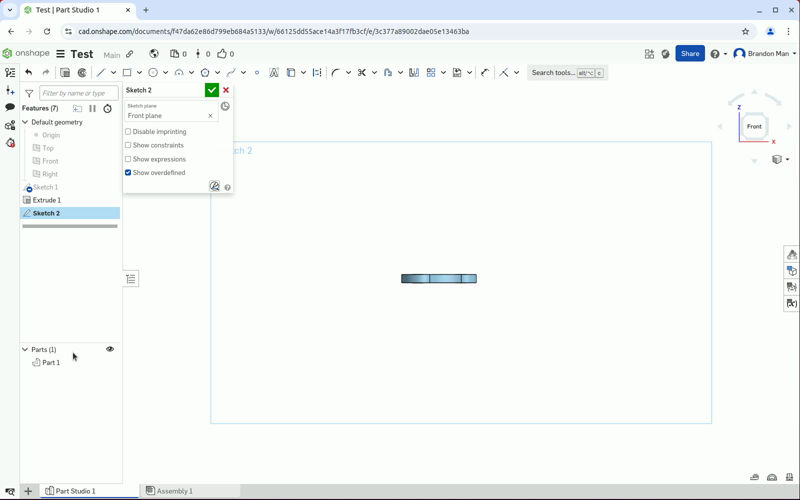
key(y)
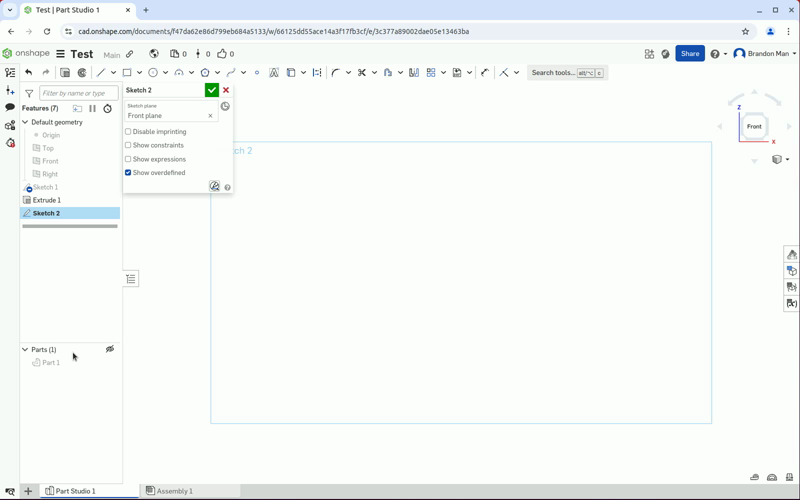
key(l)
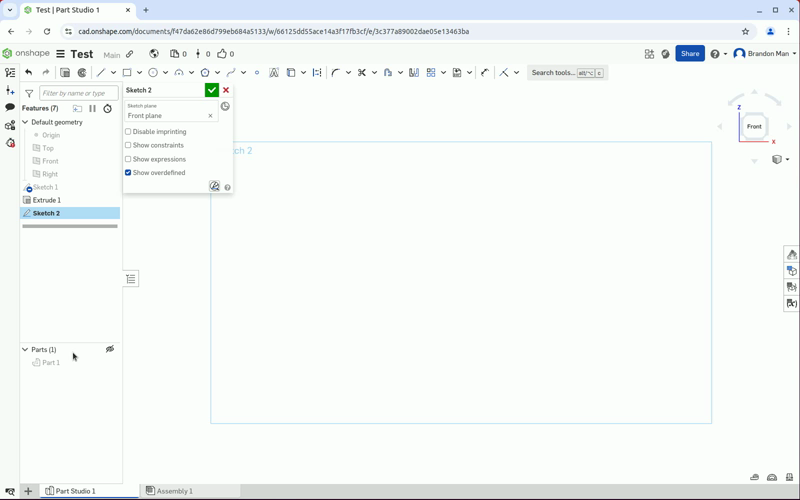
key_down(shift)
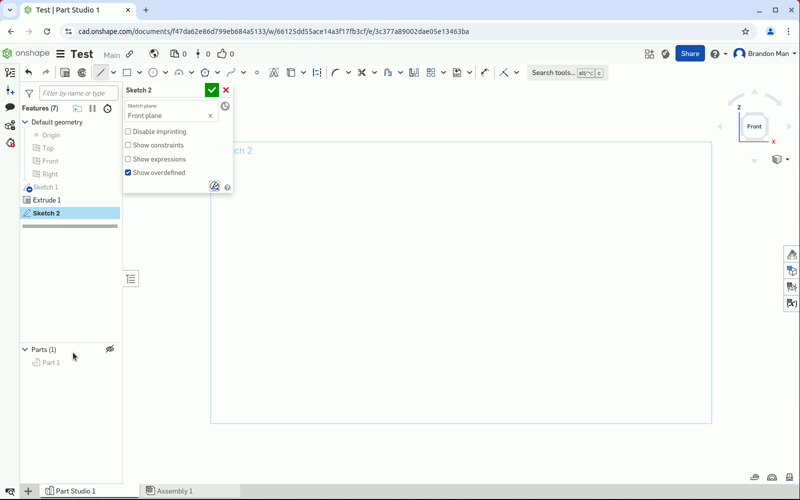
mouse_move(366, 282)
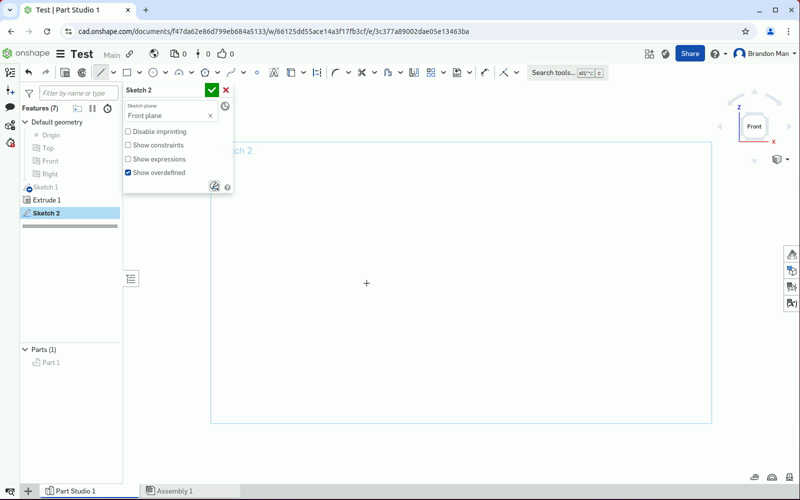
click(366, 282)
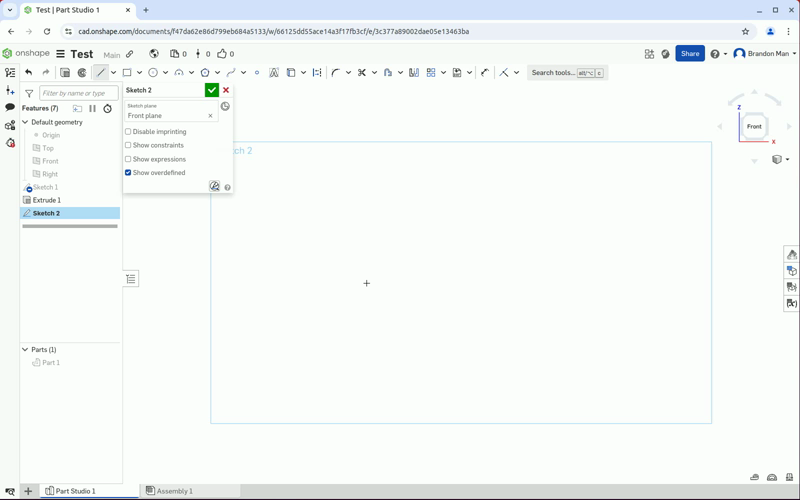
key_up(shift)
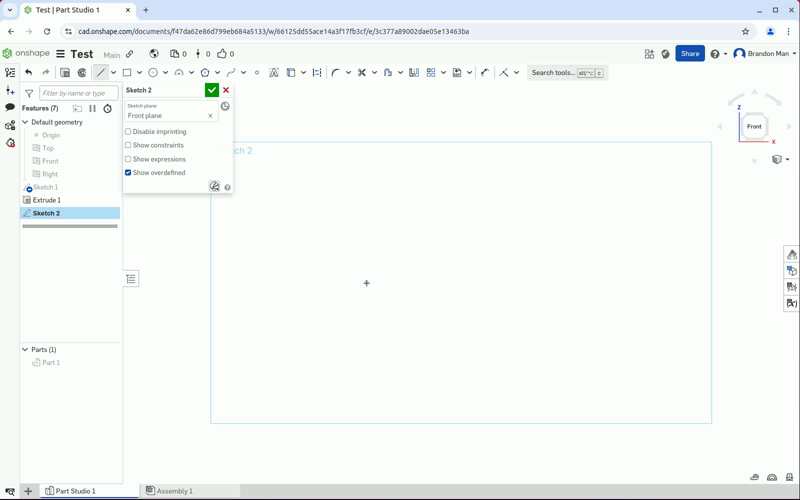
key_down(shift)
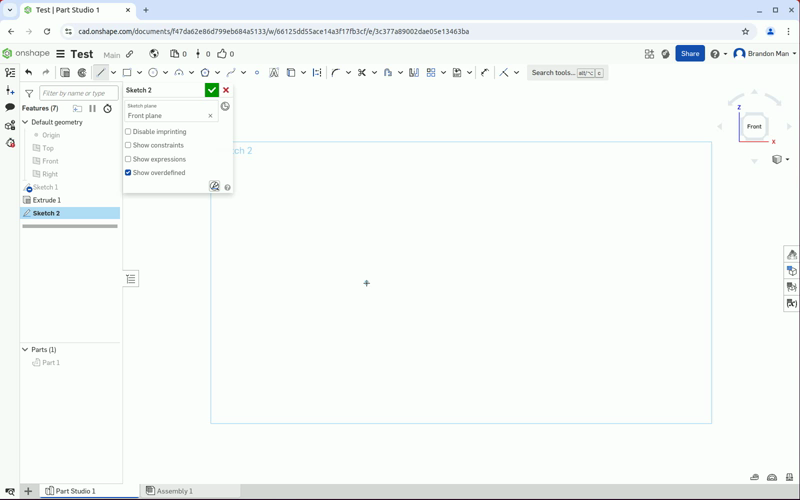
mouse_move(448, 282)
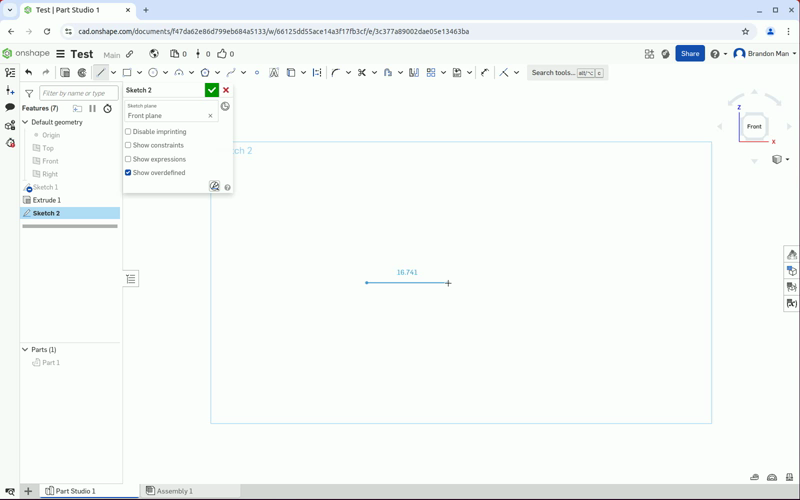
click(448, 282)
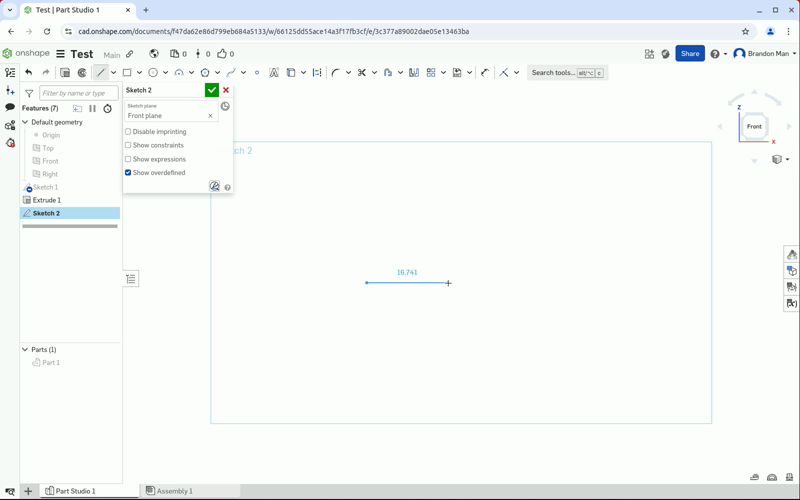
key_up(shift)
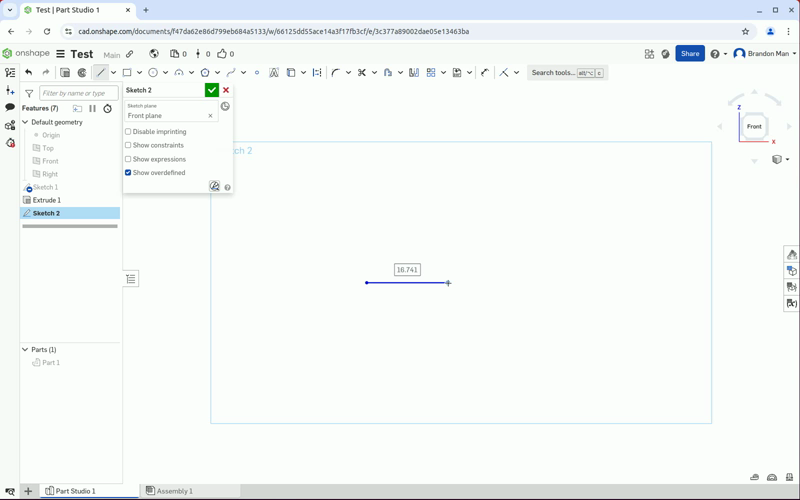
key_down(shift)
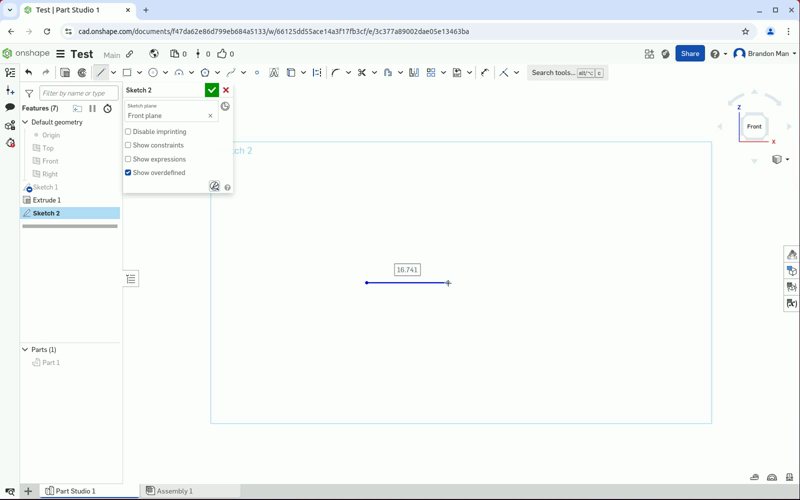
mouse_move(478, 282)
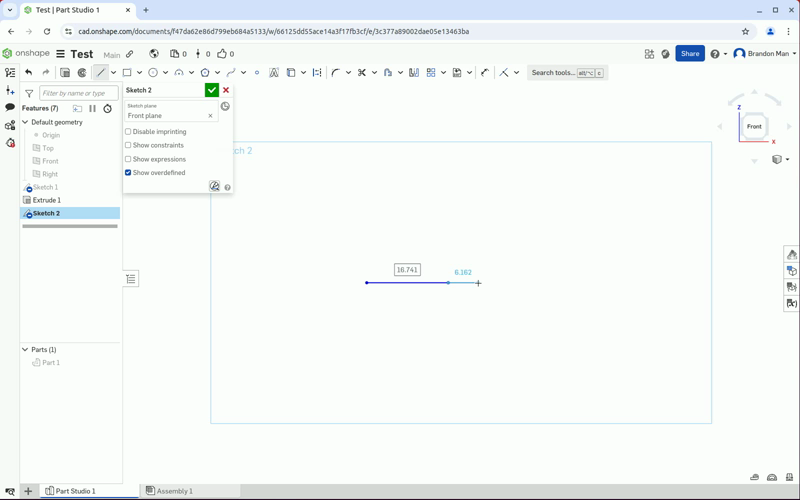
mouse_move(448, 274)
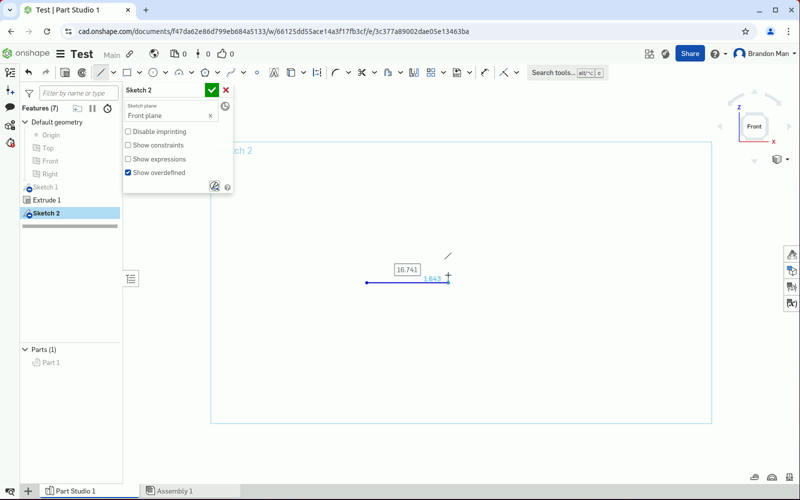
click(448, 274)
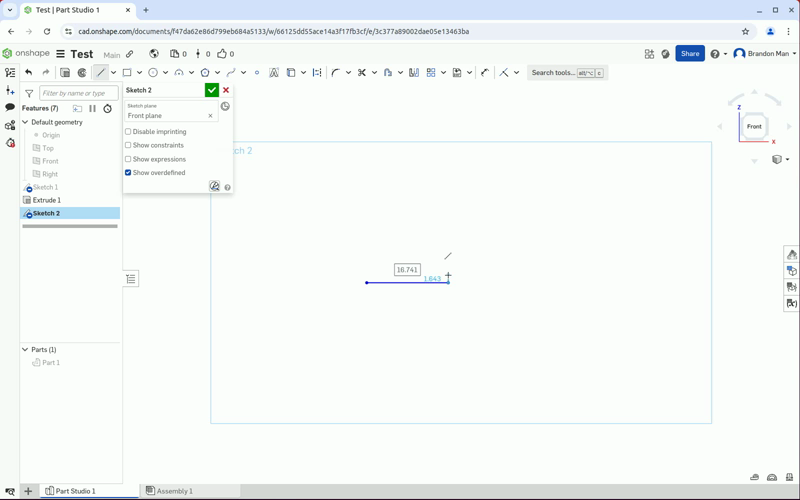
key_up(shift)
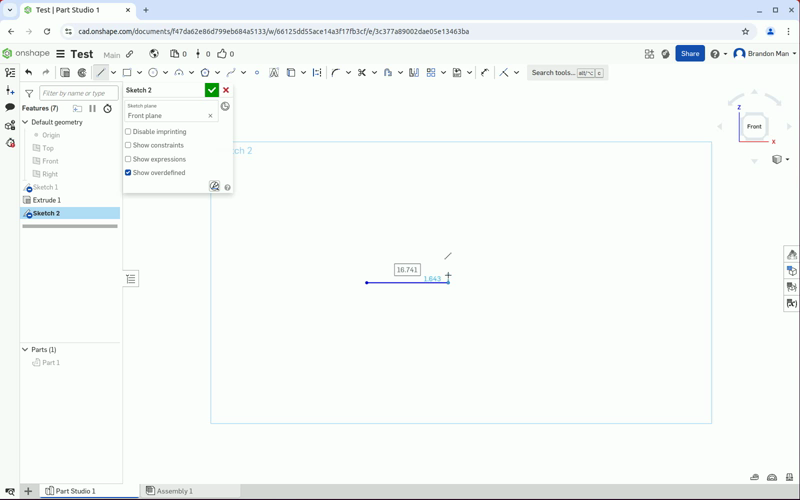
key(esc)
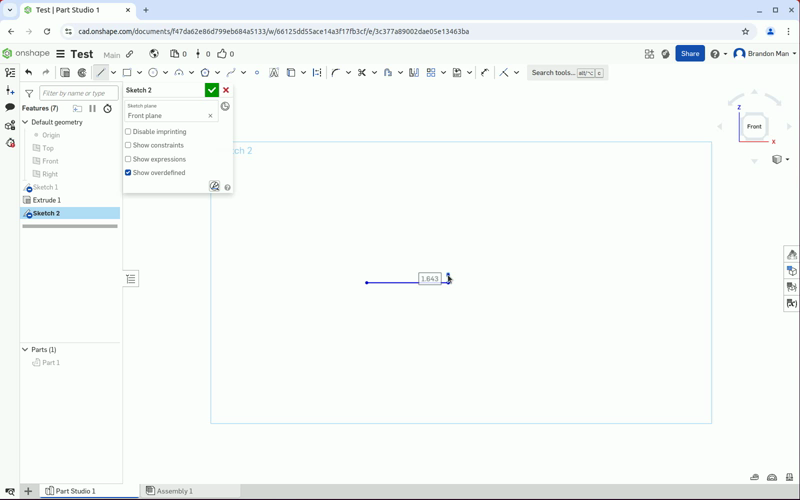
key(a)
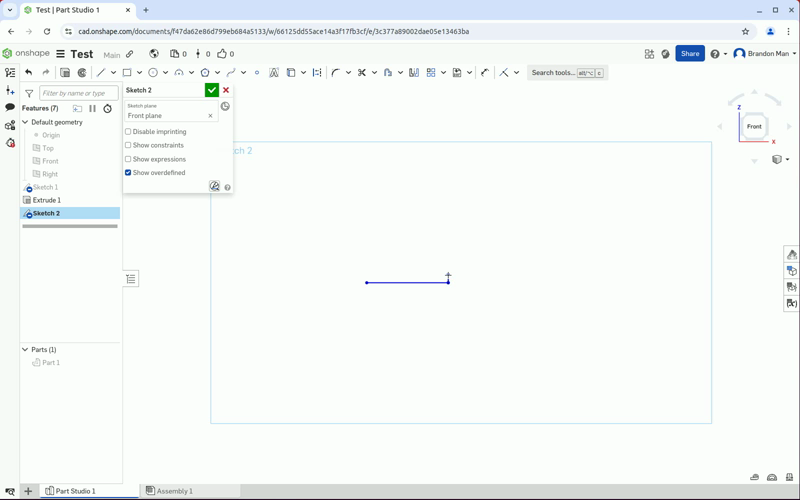
mouse_move(448, 274)
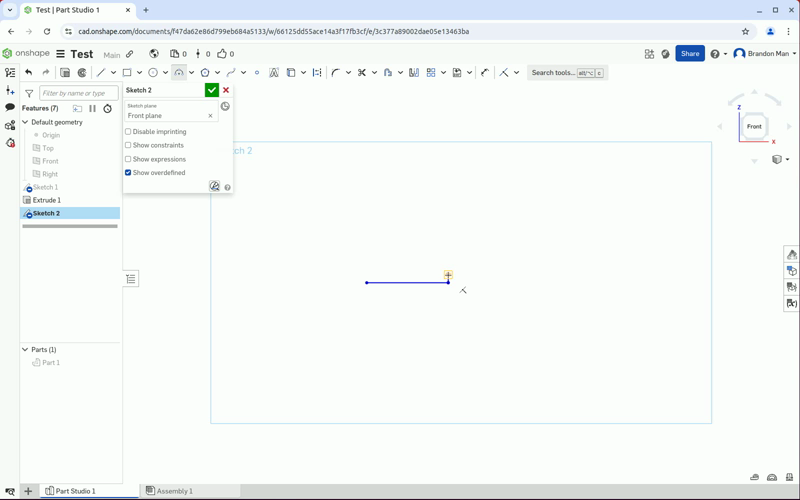
click(448, 274)
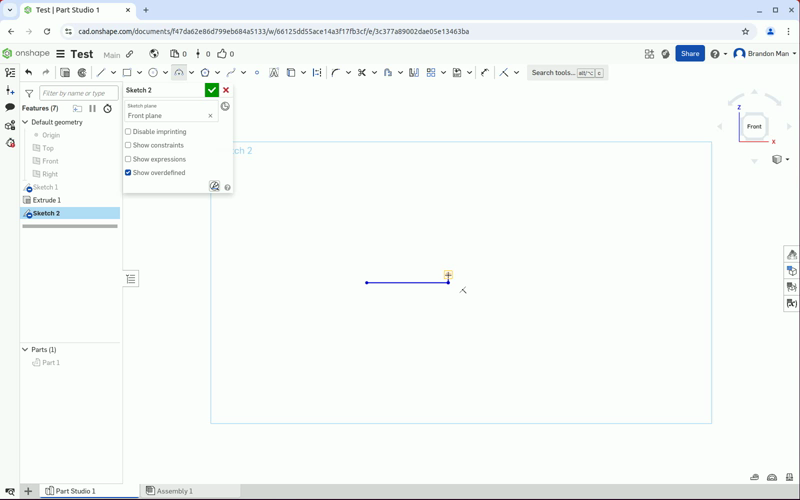
key_down(shift)
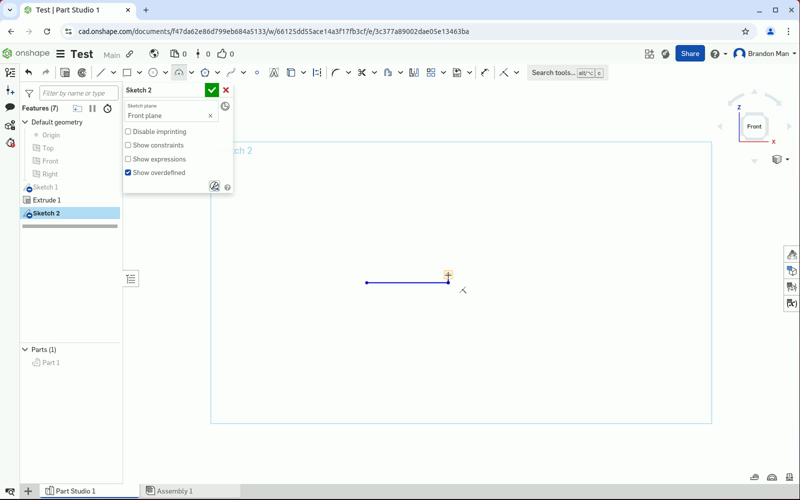
mouse_move(378, 249)
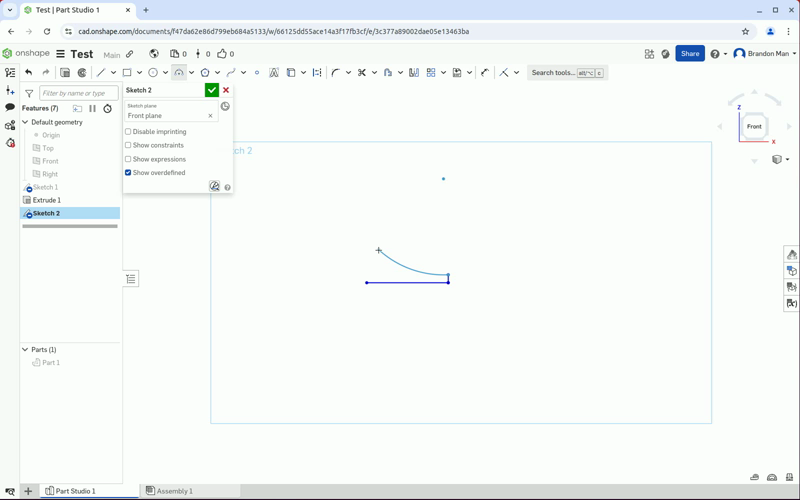
click(378, 249)
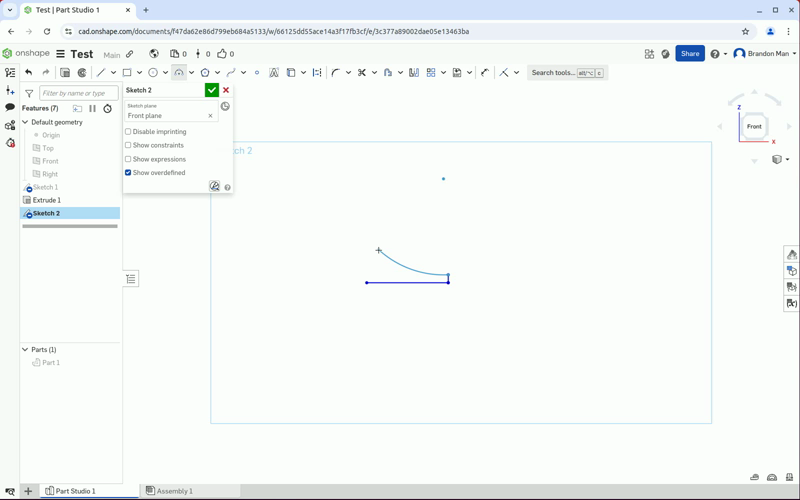
mouse_move(411, 267)
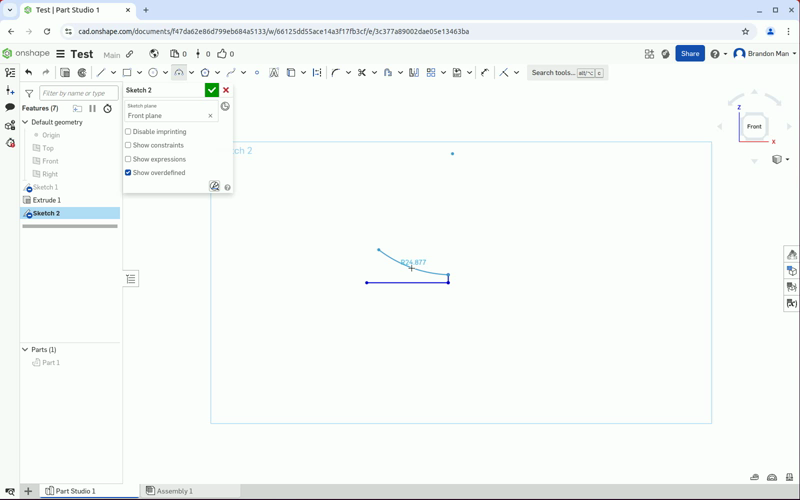
click(411, 267)
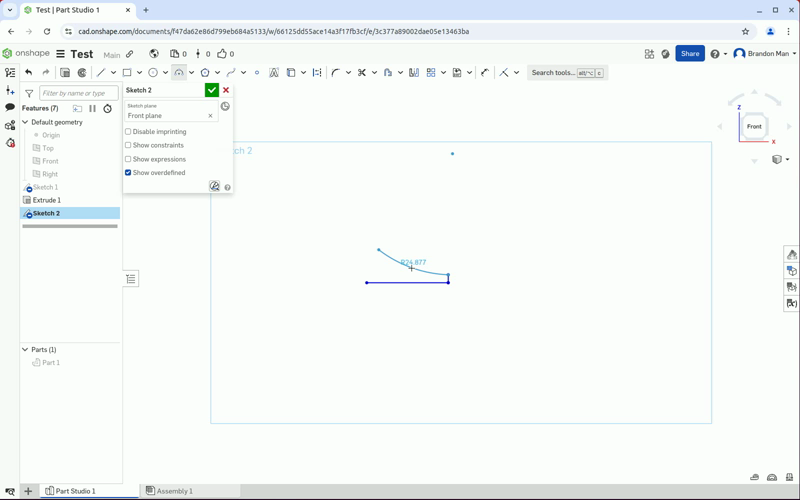
key_up(shift)
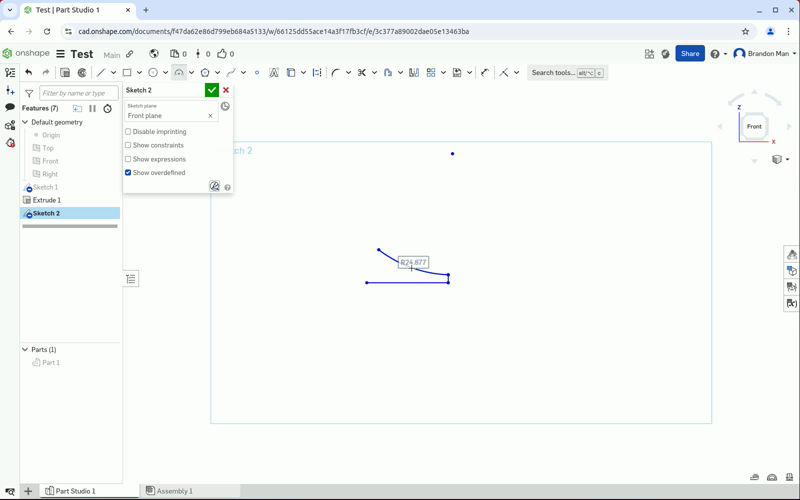
mouse_move(378, 249)
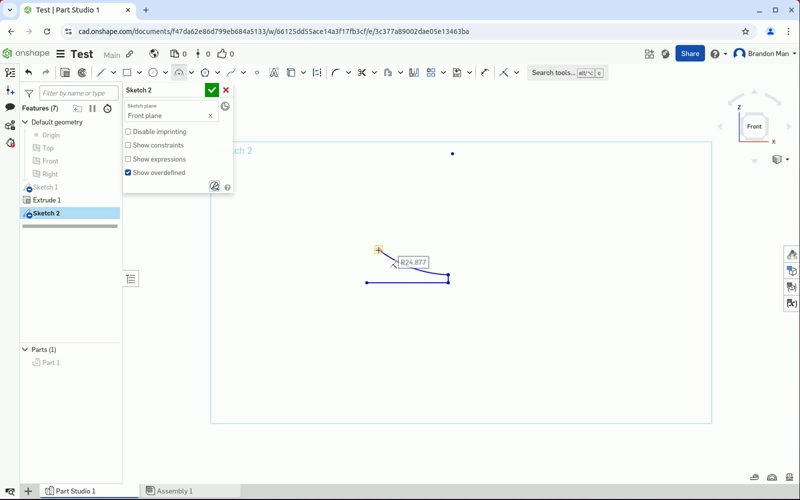
click(378, 249)
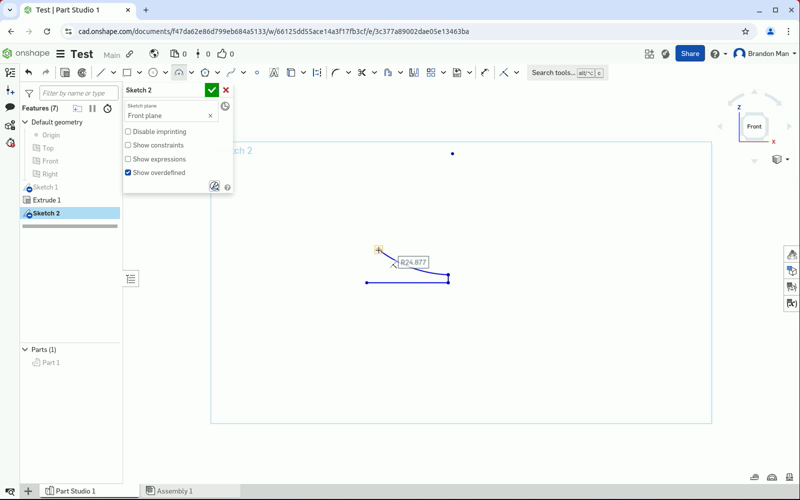
mouse_move(366, 282)
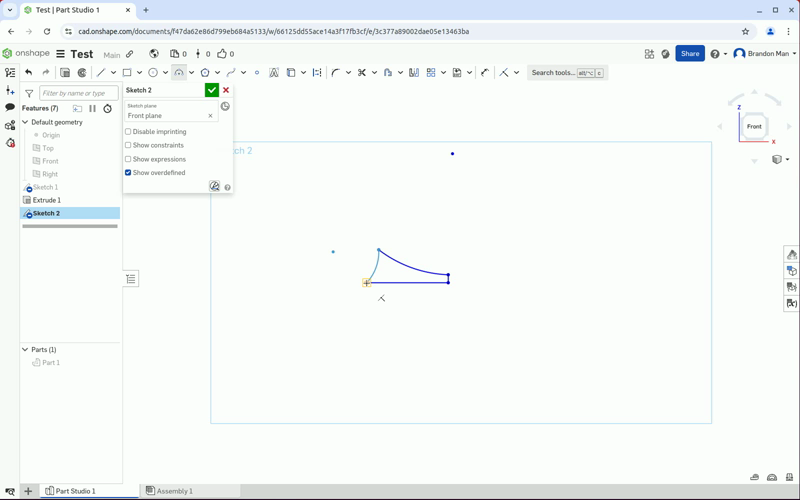
click(366, 282)
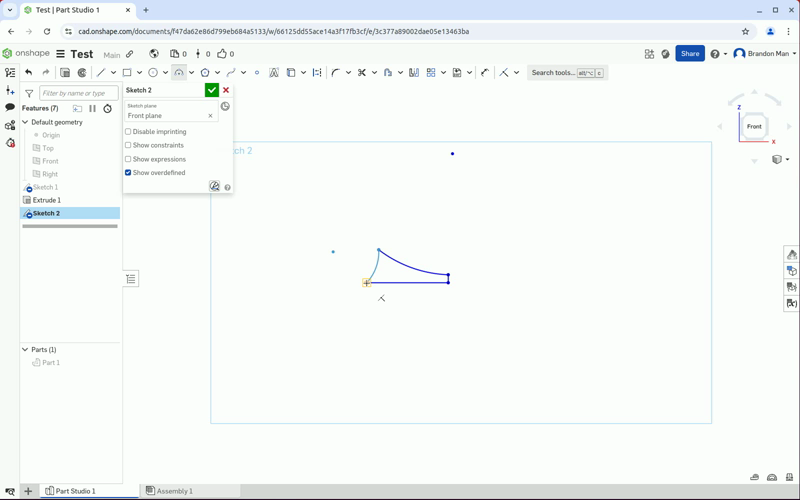
key_down(shift)
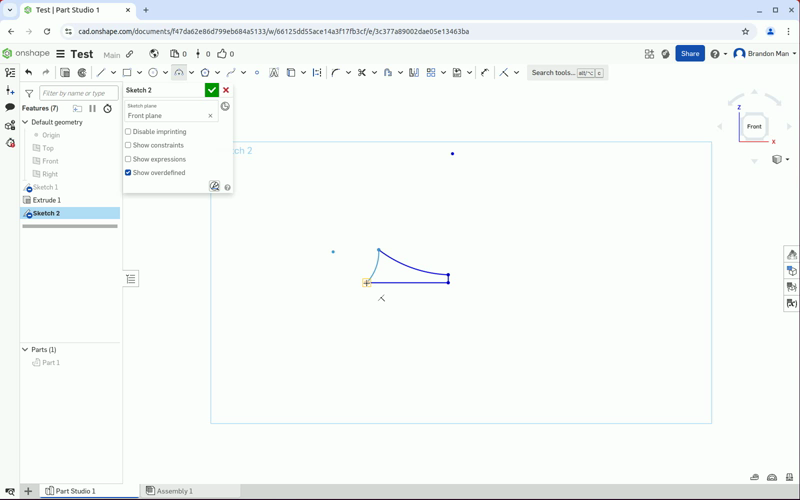
mouse_move(349, 257)
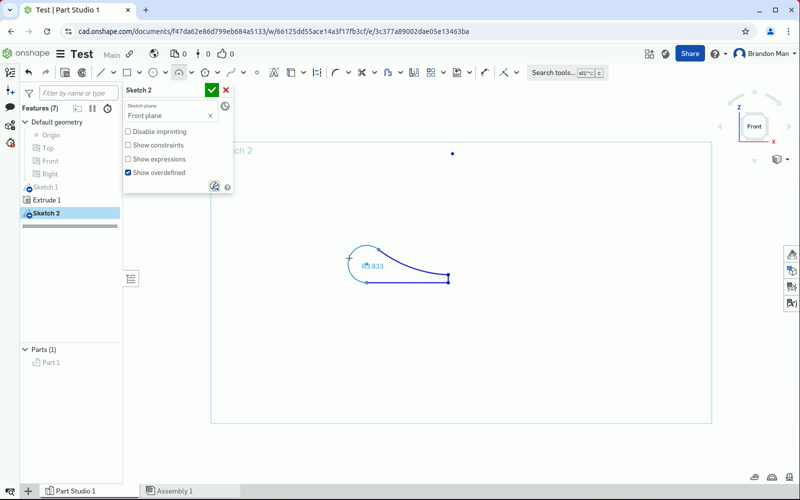
click(349, 257)
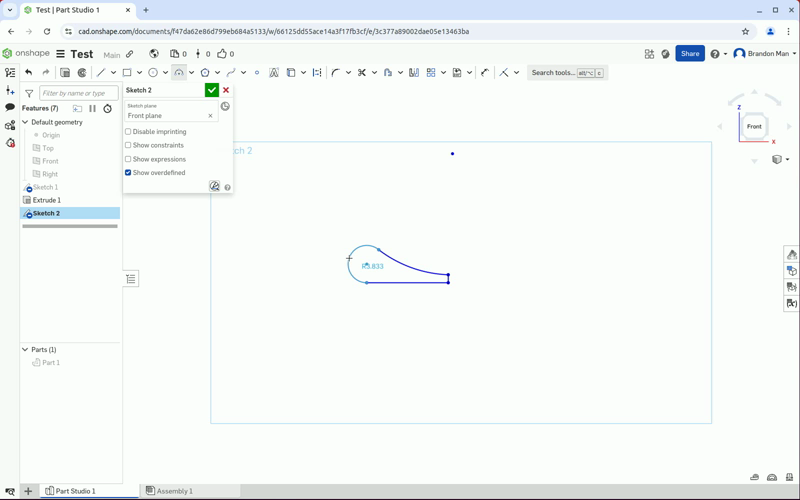
key_up(shift)
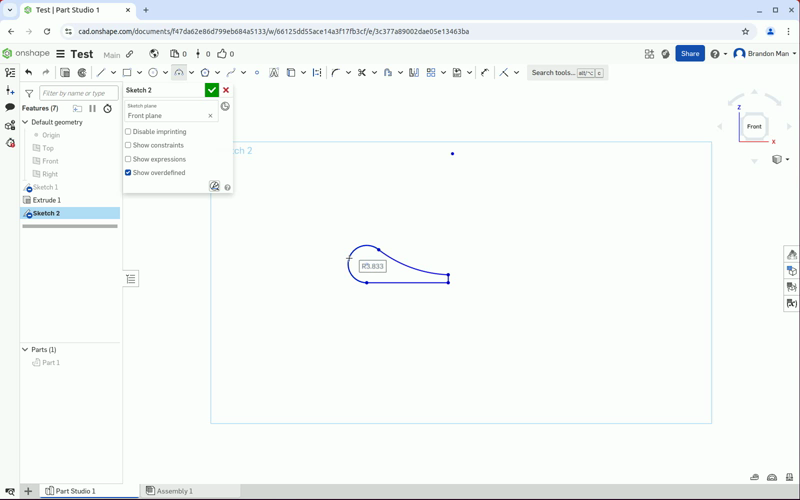
key(esc)
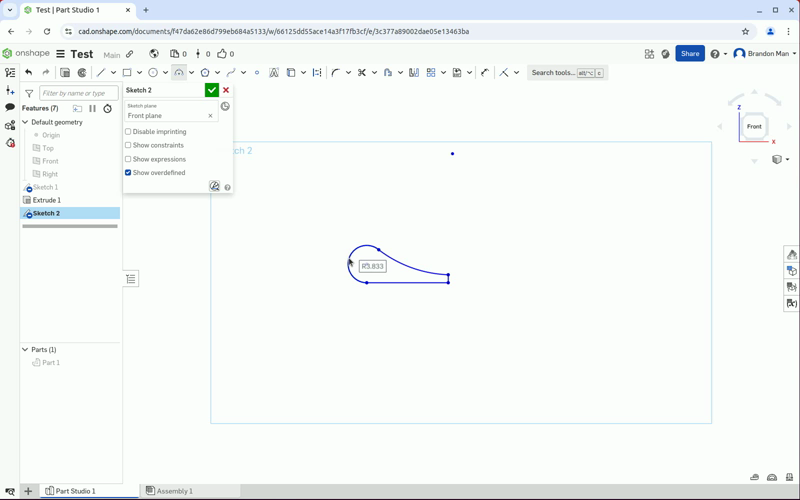
key(c)
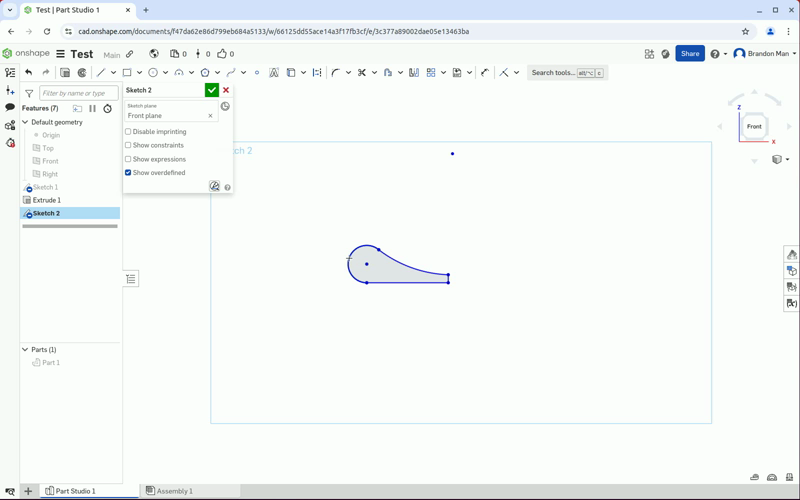
key_down(shift)
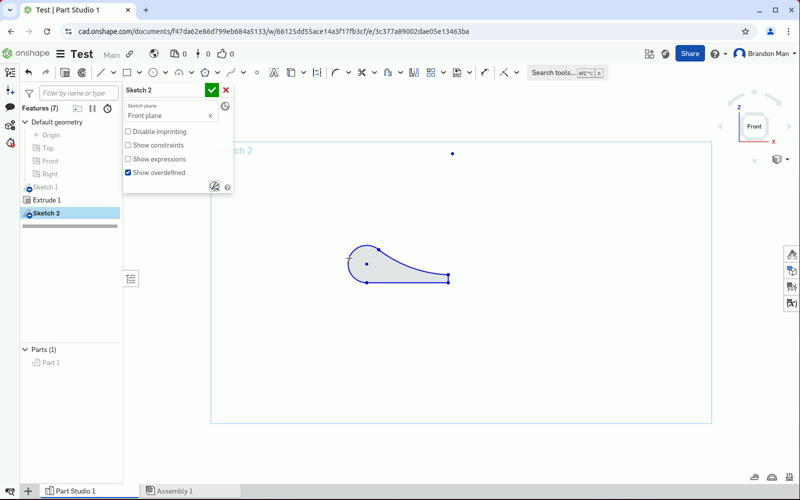
mouse_move(366, 264)
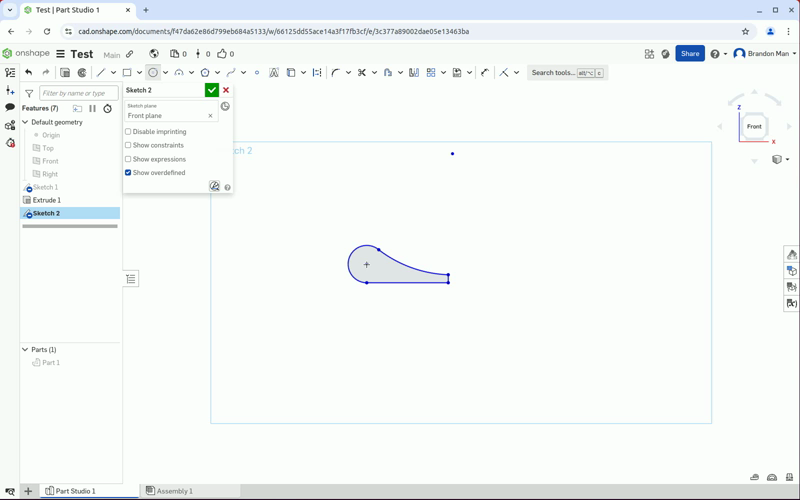
click(366, 264)
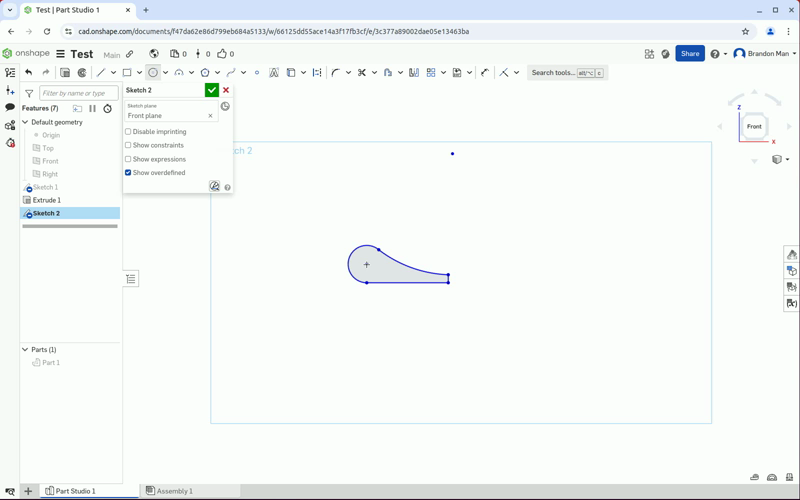
key_up(shift)
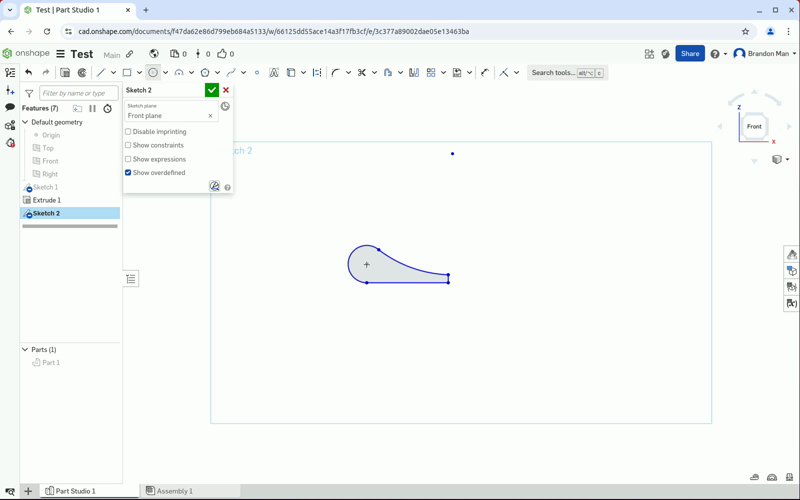
mouse_move(375, 264)
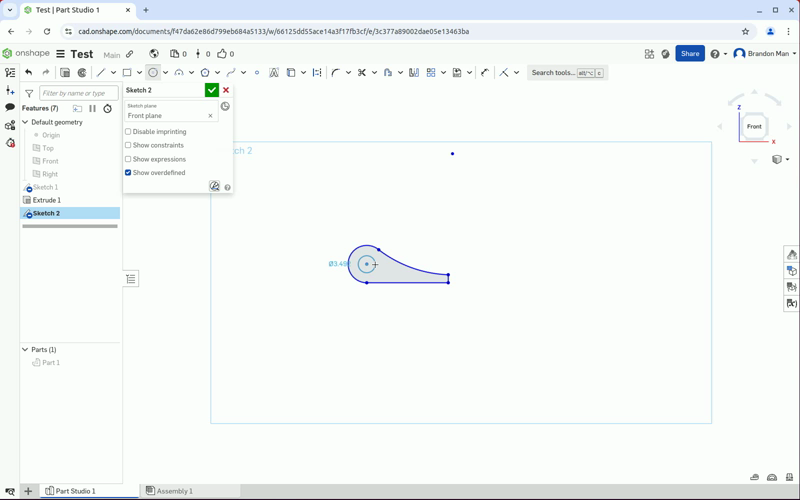
click(375, 264)
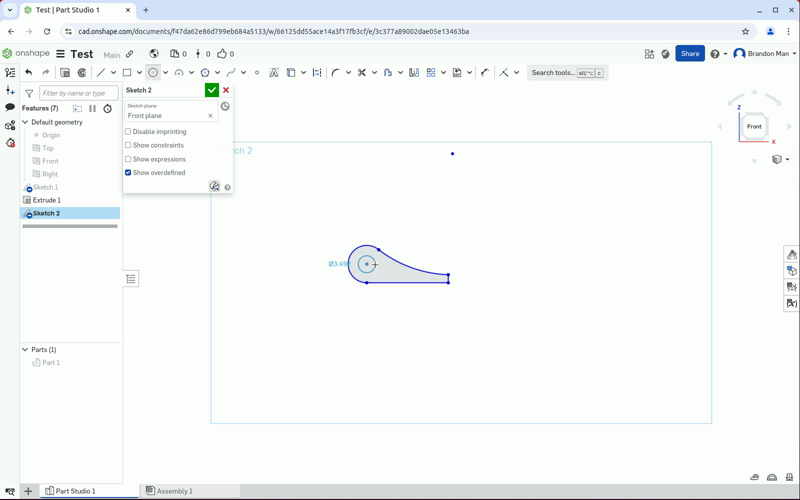
key(esc)
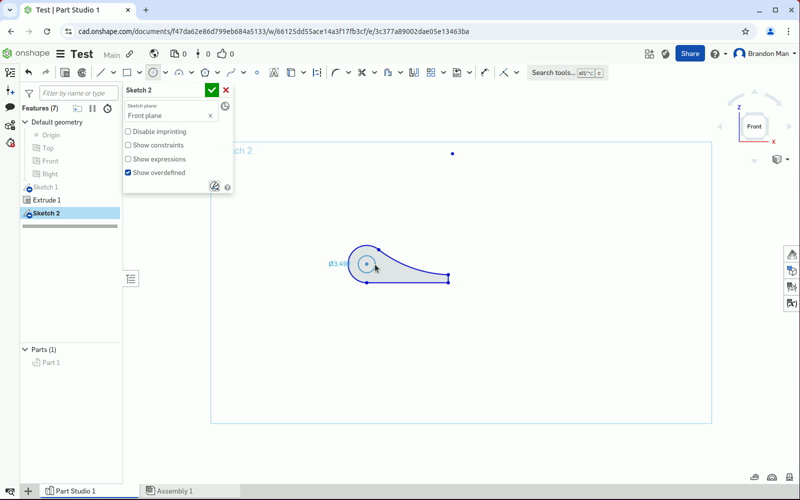
mouse_move(378, 261)
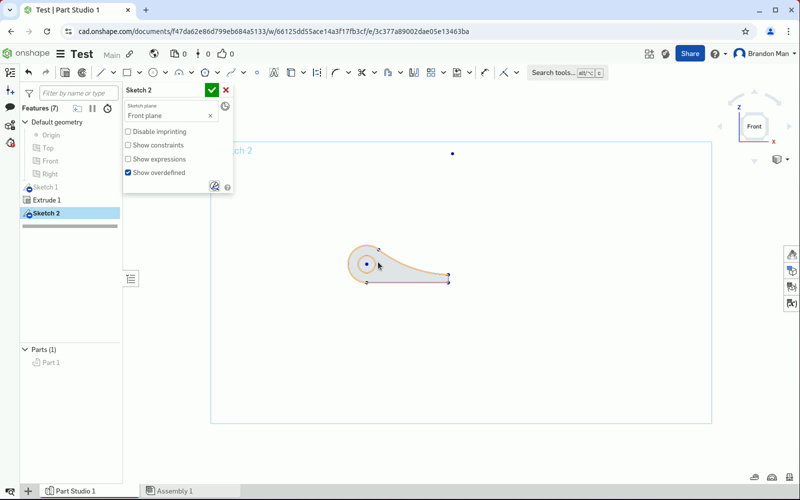
click(378, 261)
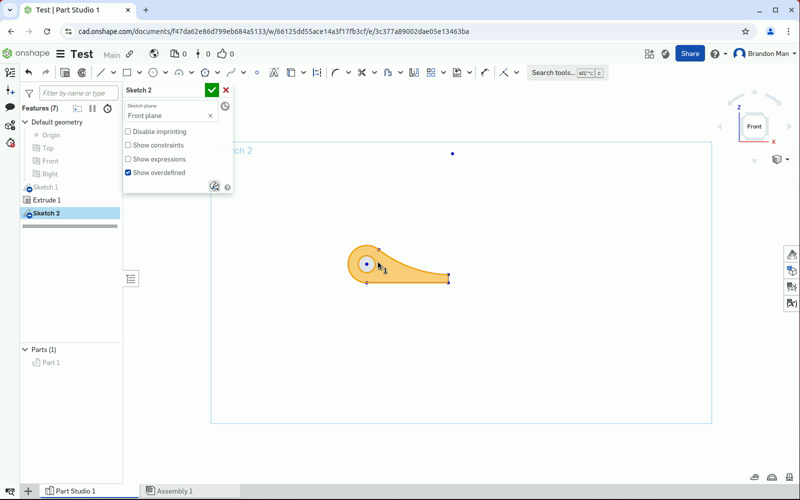
mouse_move(73, 352)
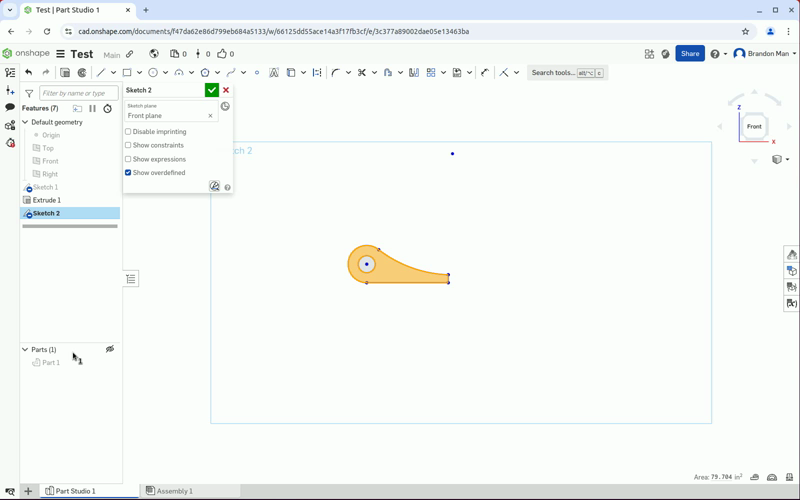
key(shift+y)
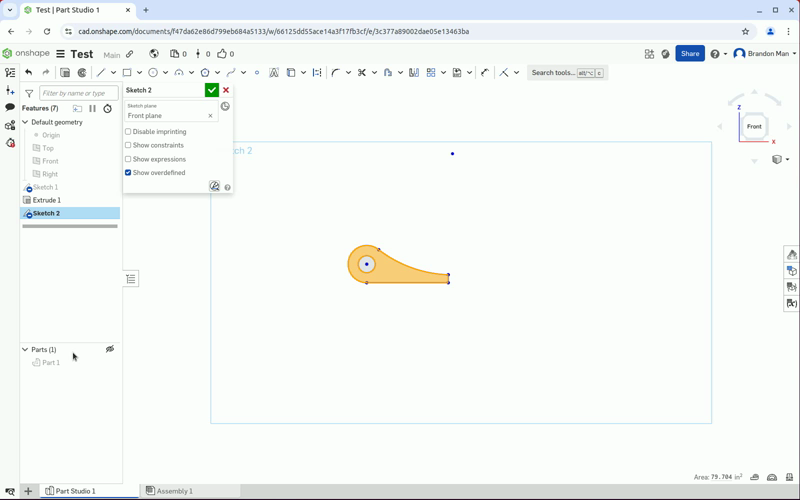
key(shift+e)
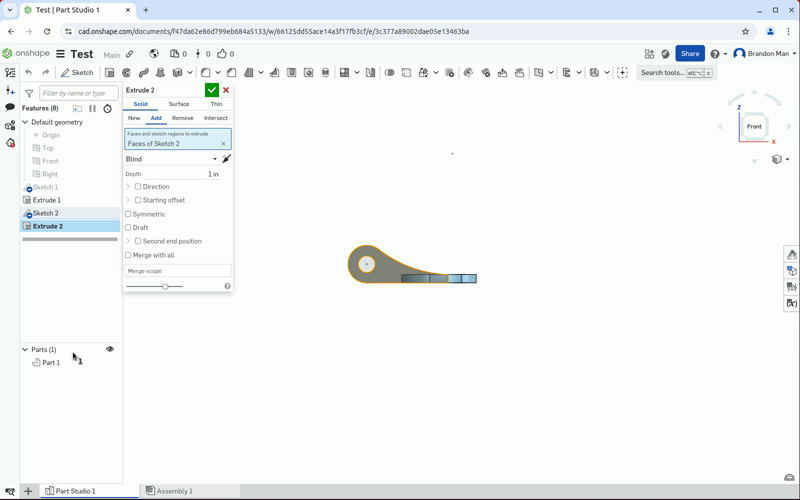
mouse_move(143, 106)
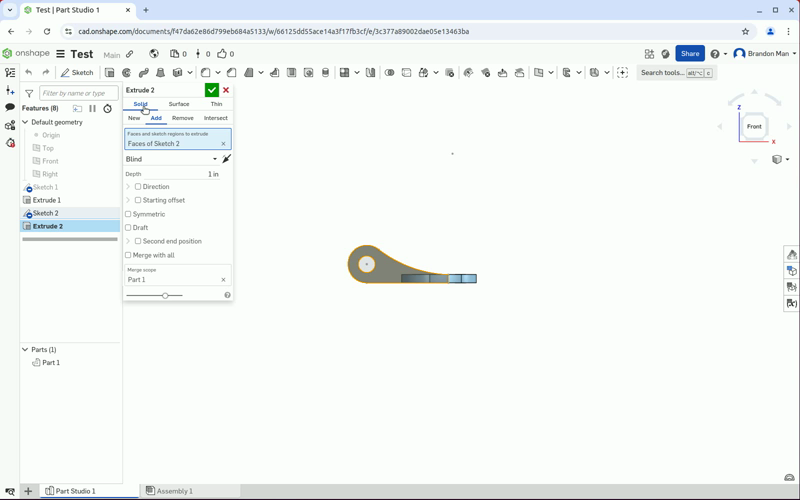
click(143, 106)
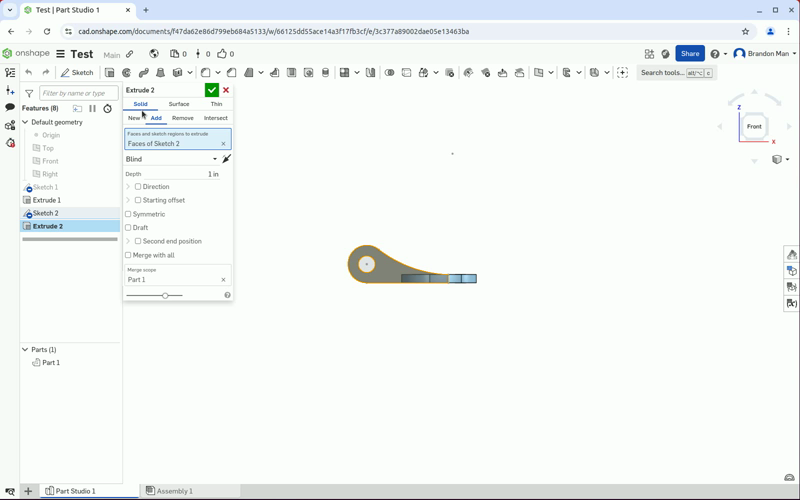
mouse_move(137, 120)
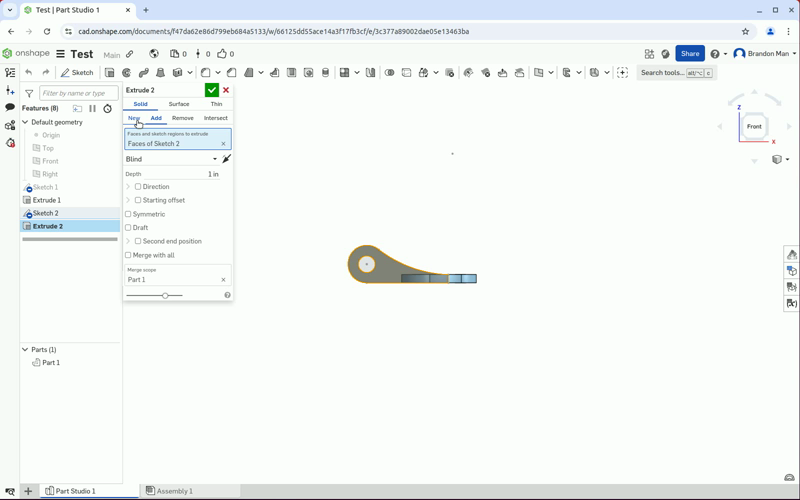
click(137, 120)
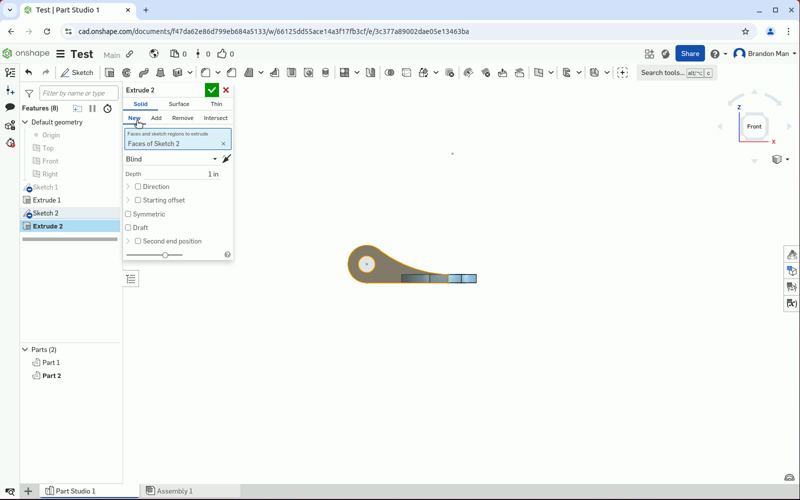
key(tab, 4)
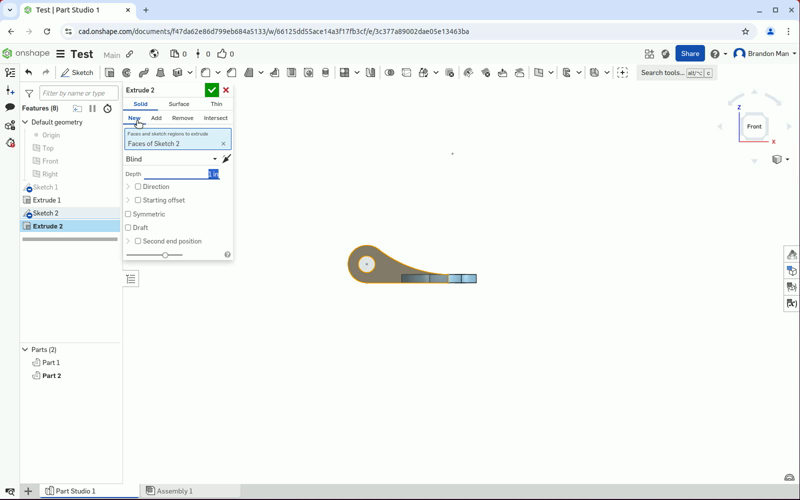
text(1.444)
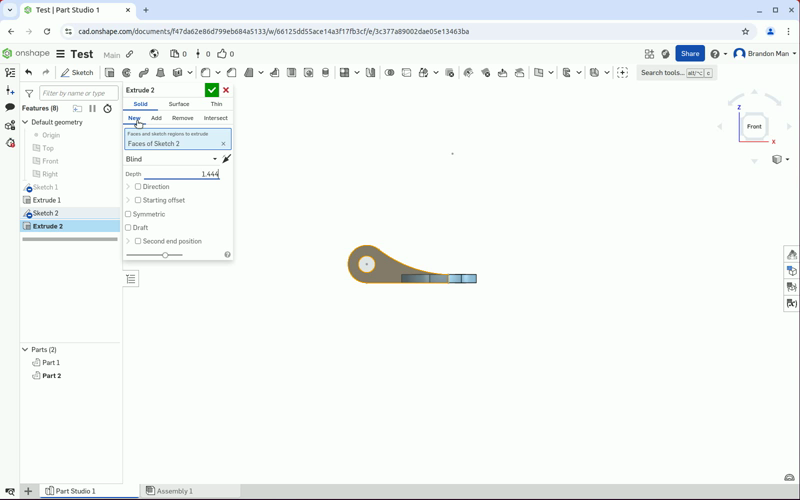
key(tab, 3)
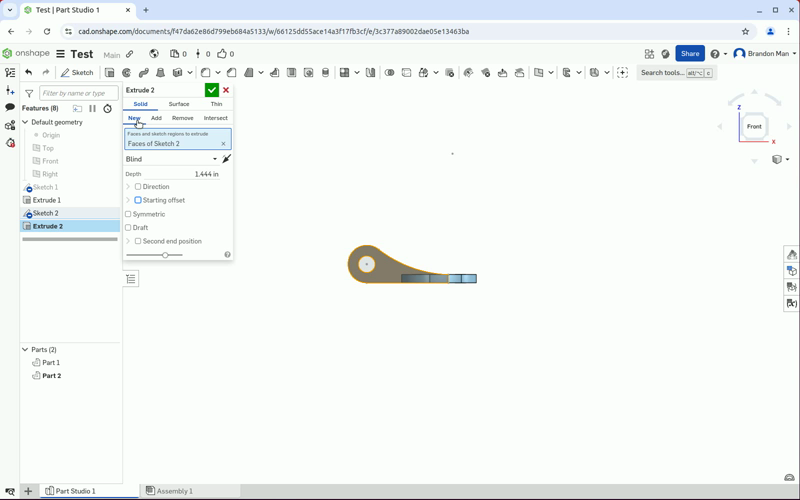
key(tab, 2)
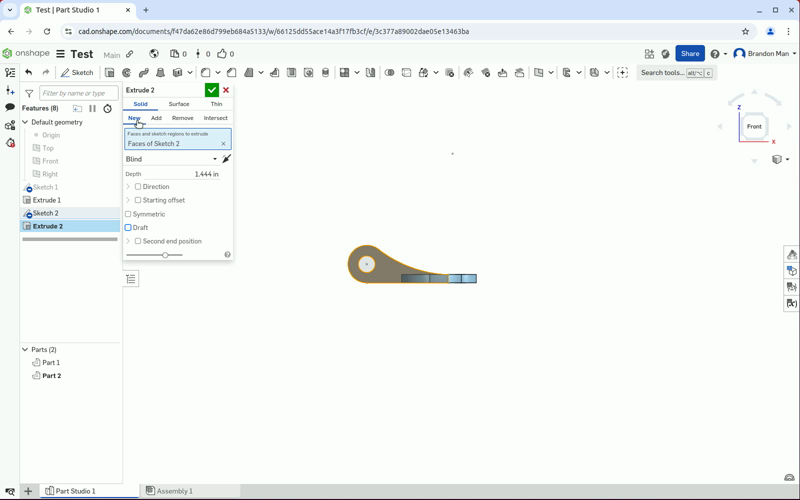
key(space)
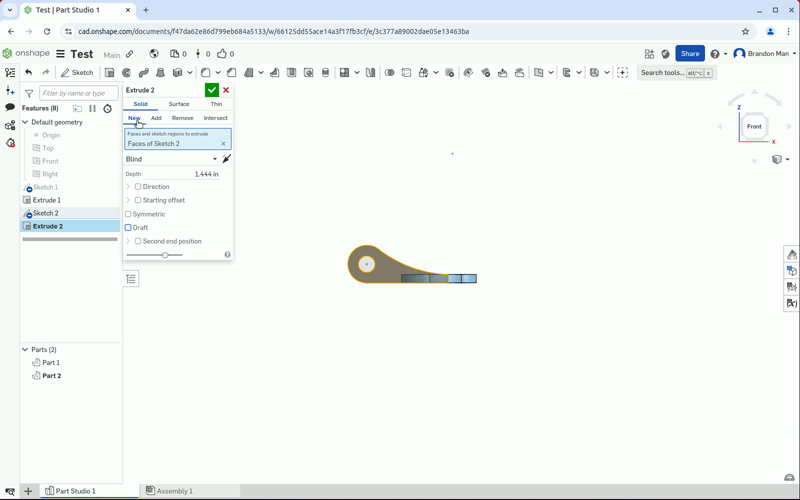
key(tab, 3)
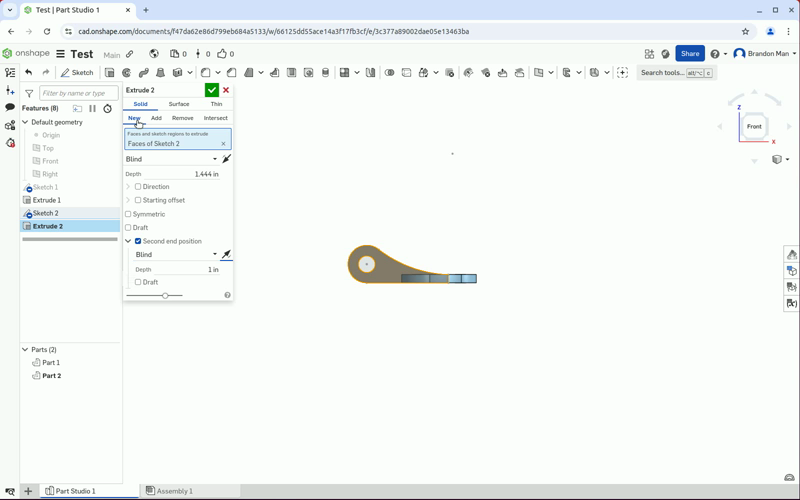
text(1.444)
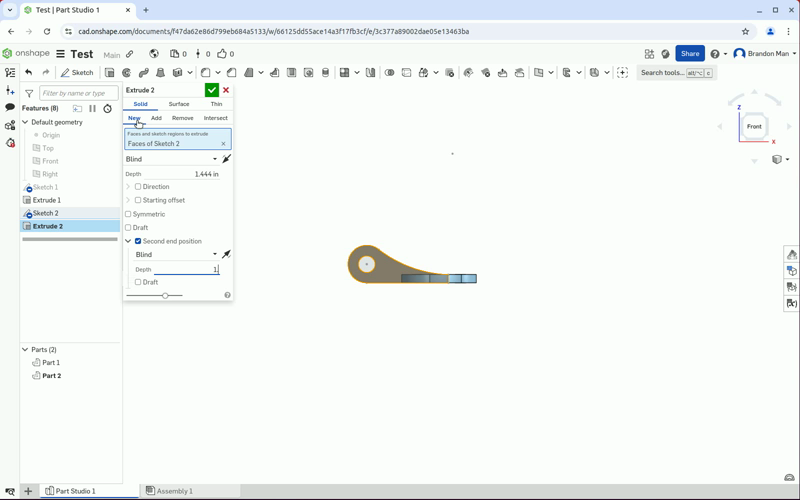
key(enter)
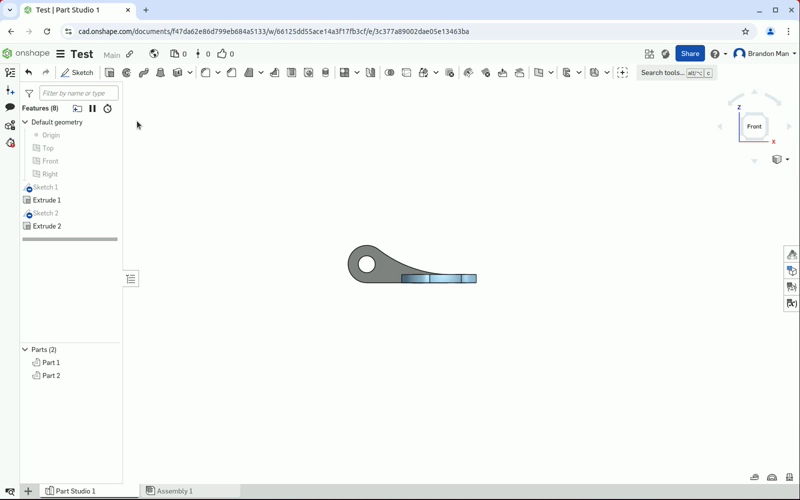
key(shift+h)
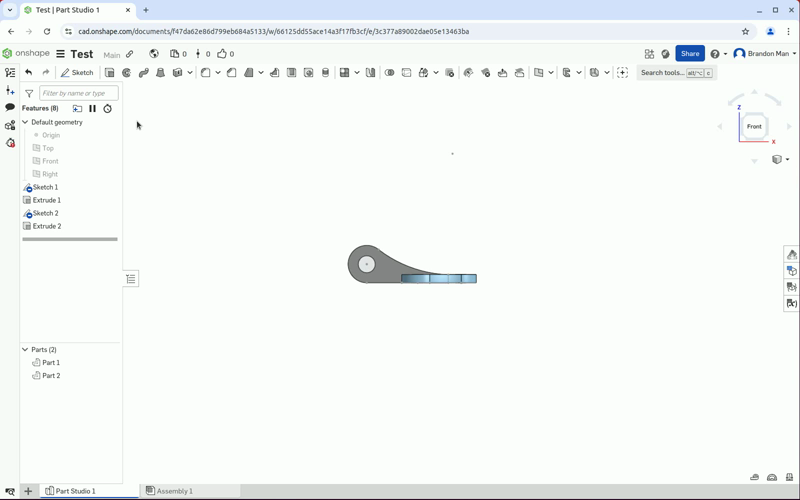
key(shift+h)
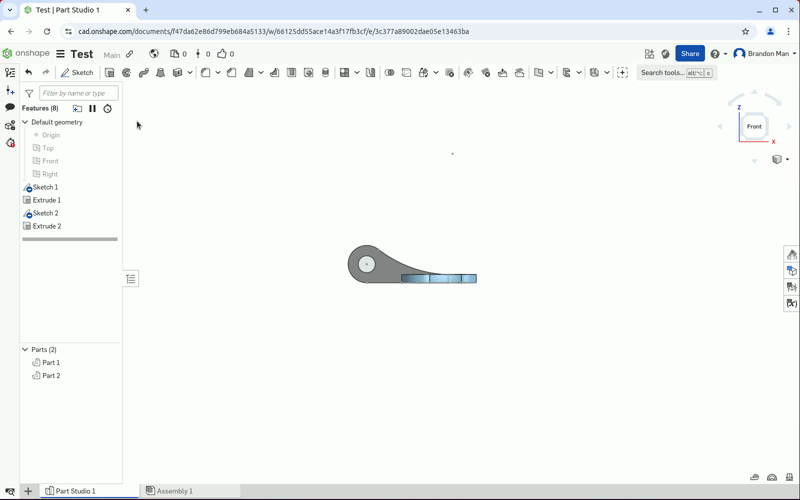
key(shift+7)
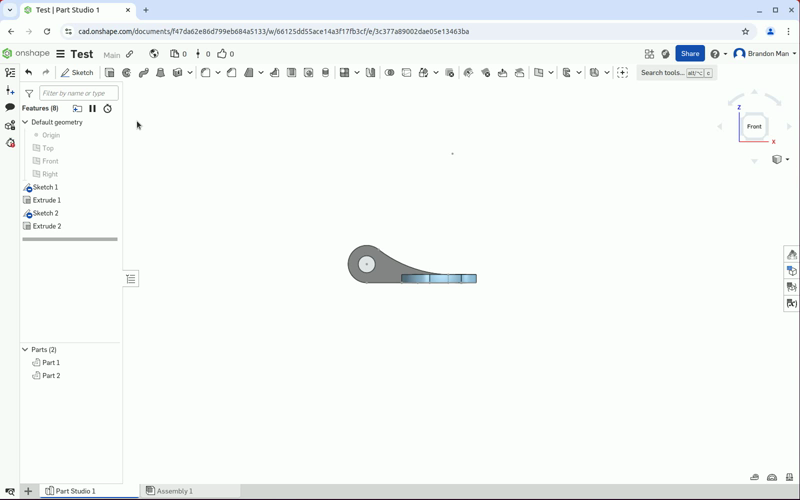
key(left, 2)
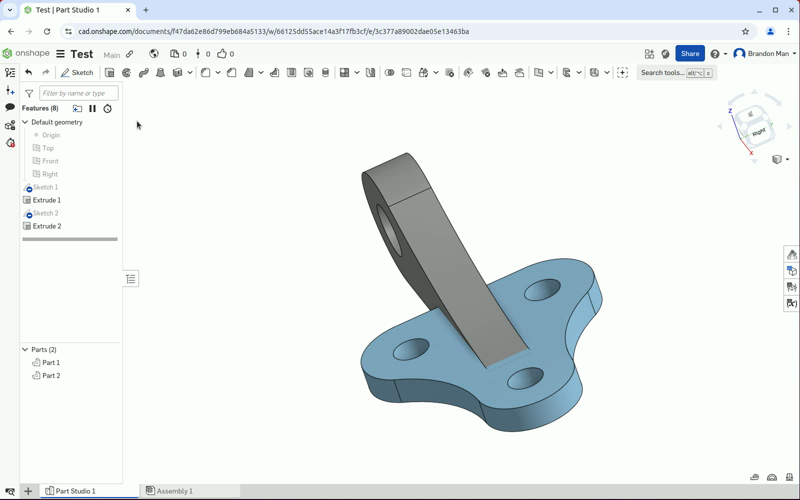
key(down, 2)
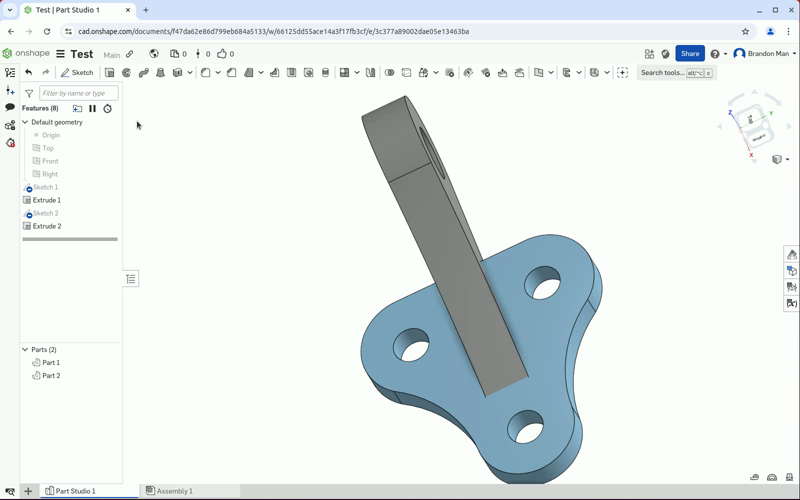
key(up, 2)
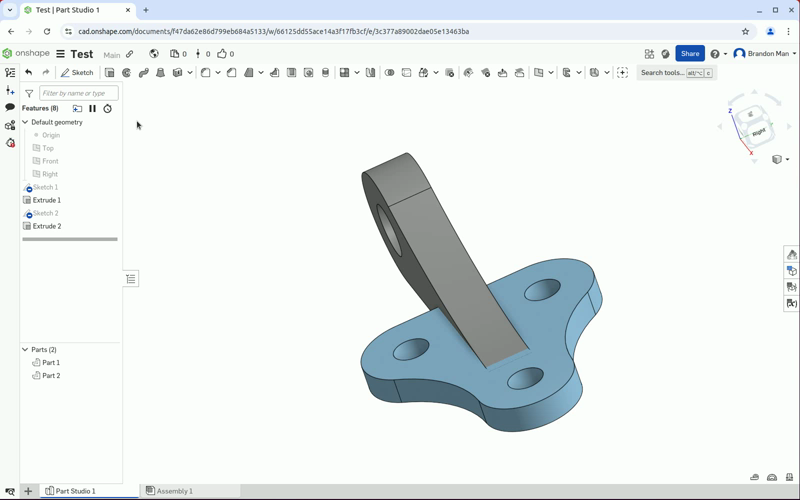
key(right, 2)
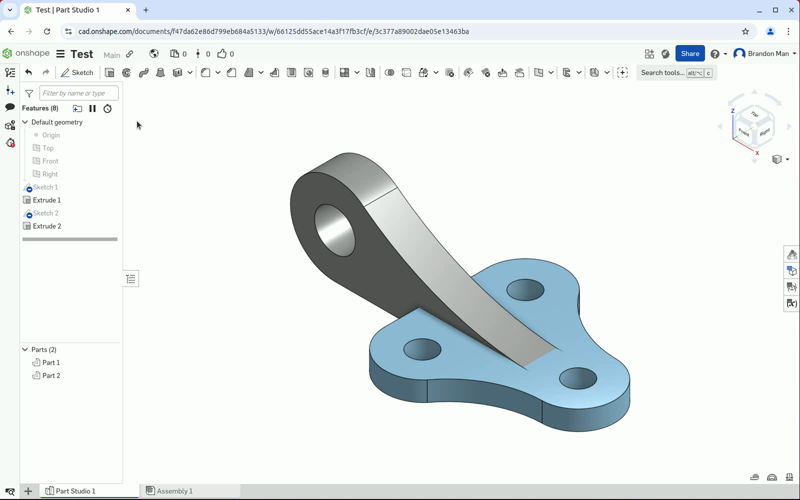
mouse_move(73, 189)
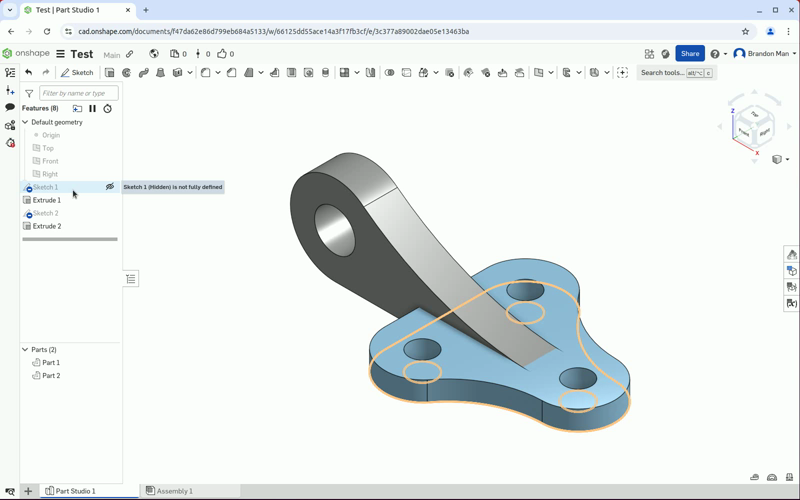
click(73, 189)